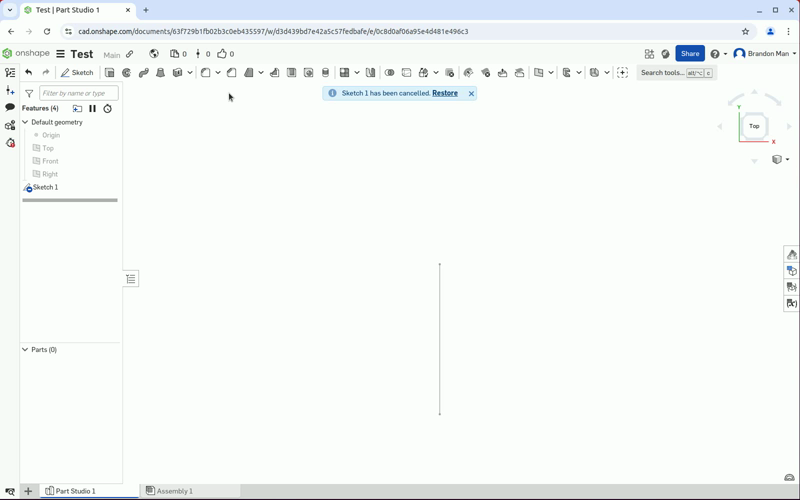
key(shift+h)
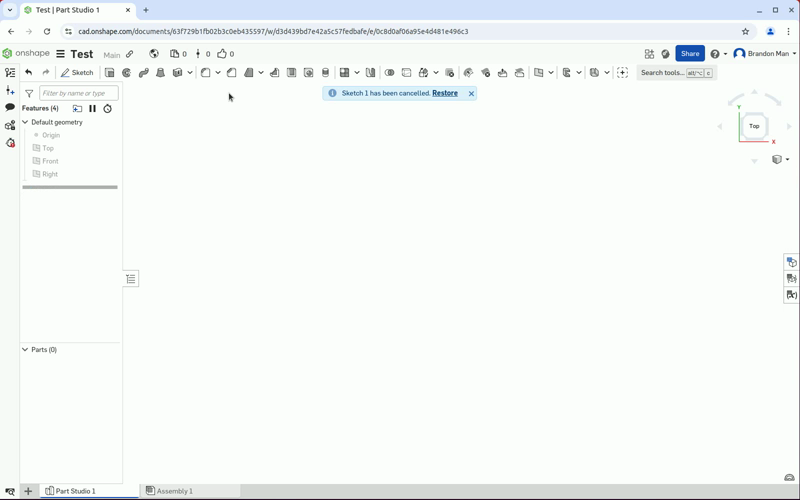
key(shift+s)
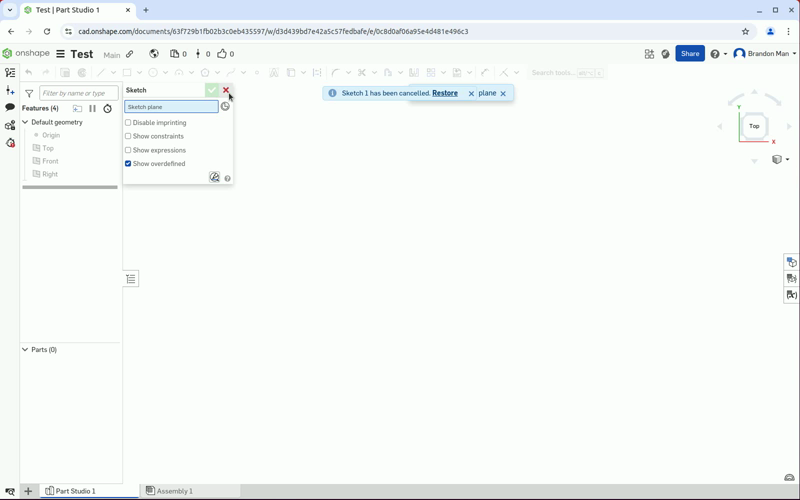
mouse_move(73, 150)
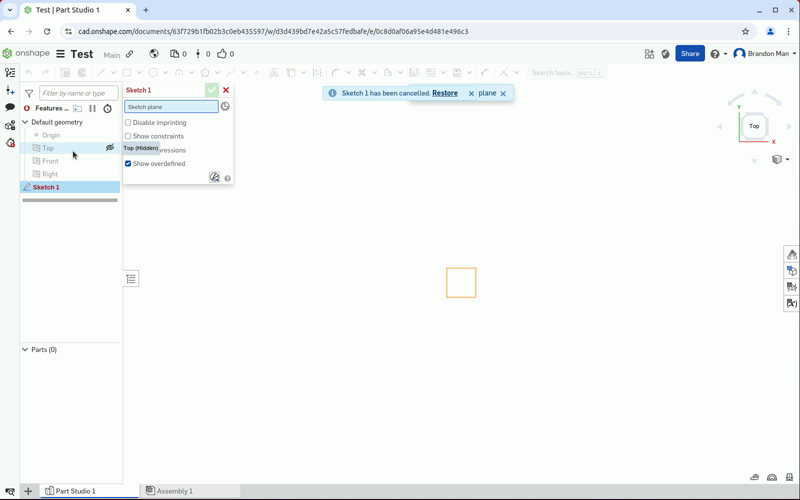
click(73, 150)
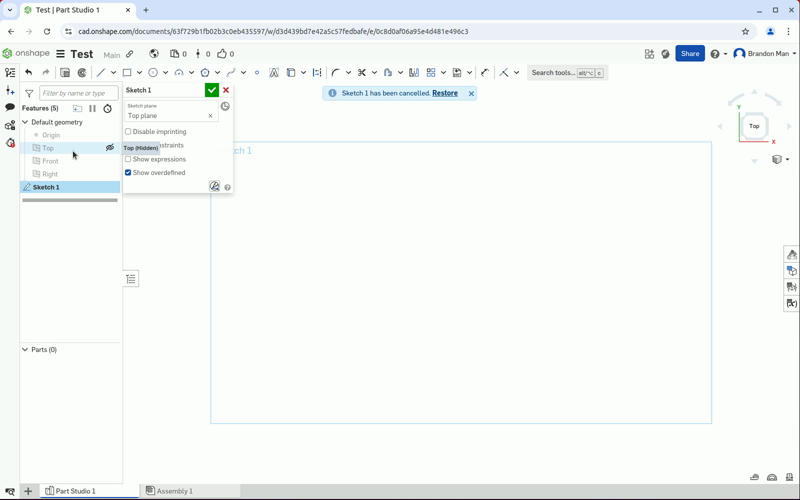
mouse_move(73, 352)
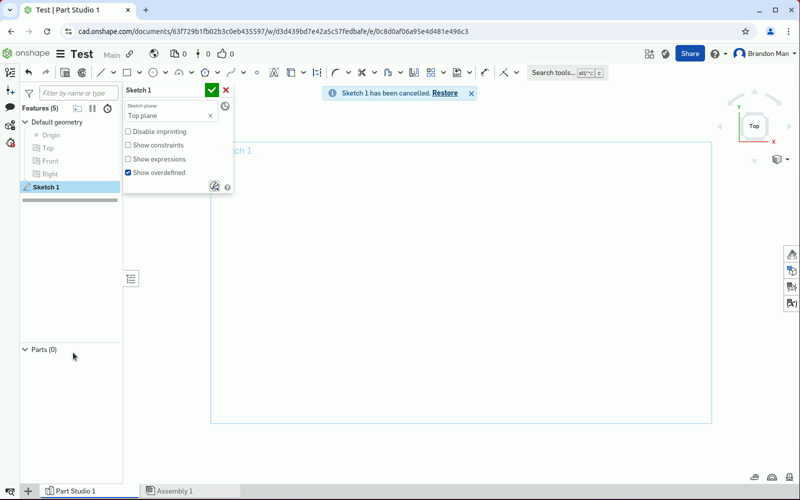
key(y)
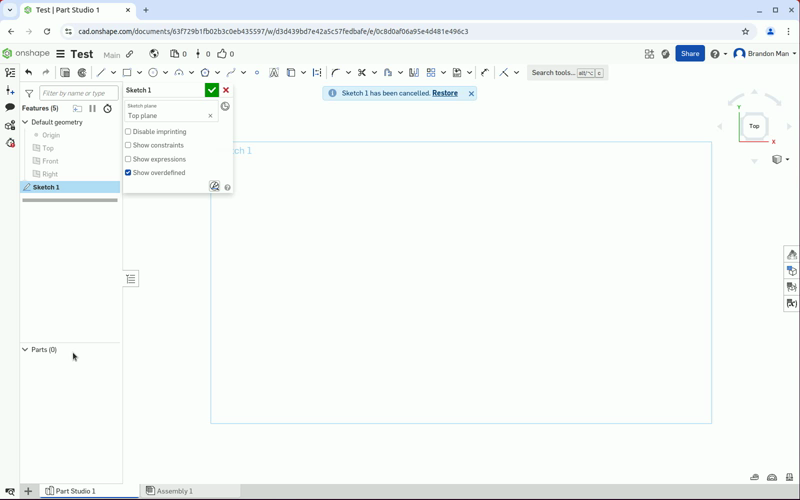
key(a)
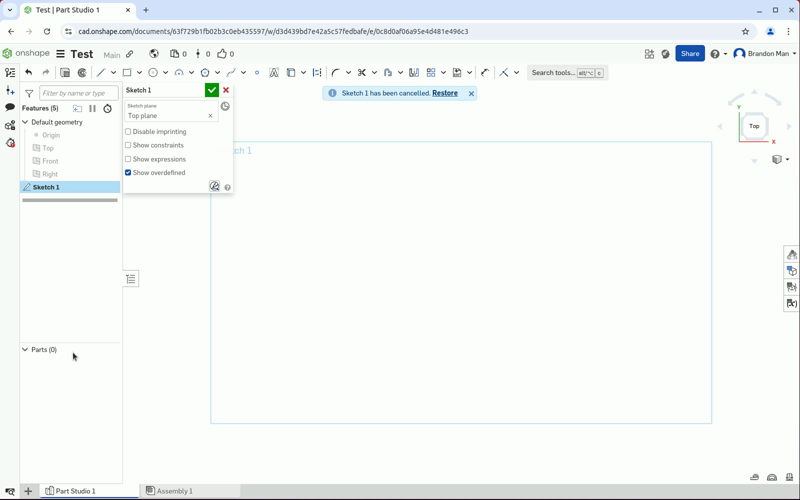
key_down(shift)
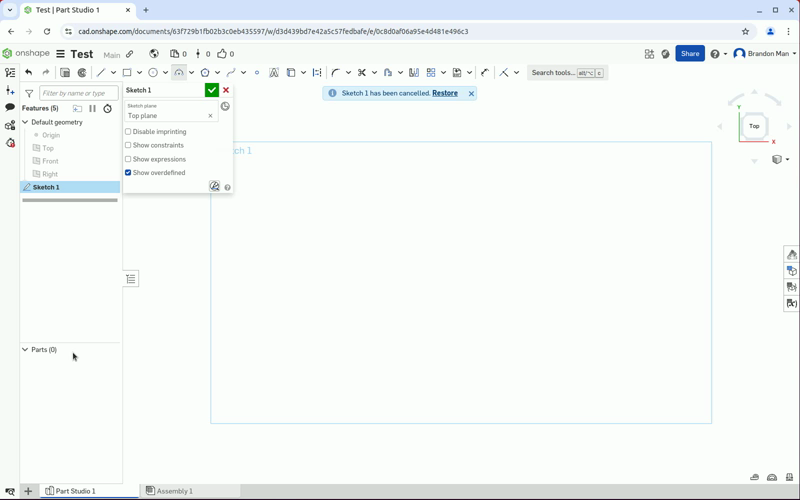
mouse_move(348, 337)
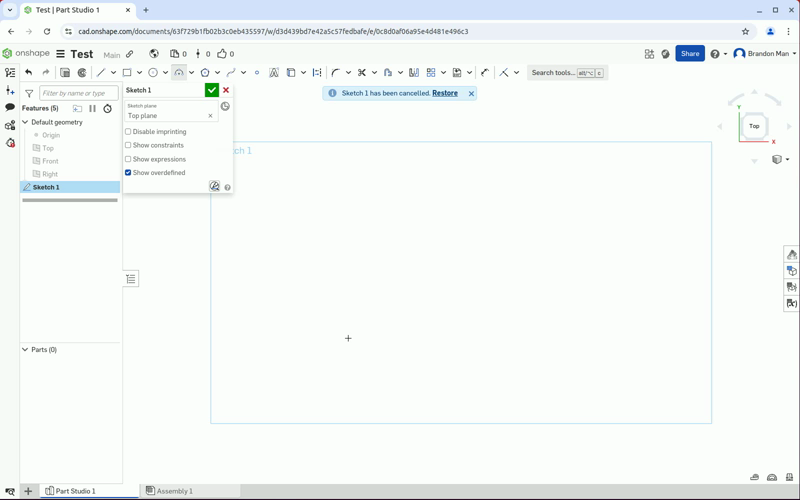
click(348, 337)
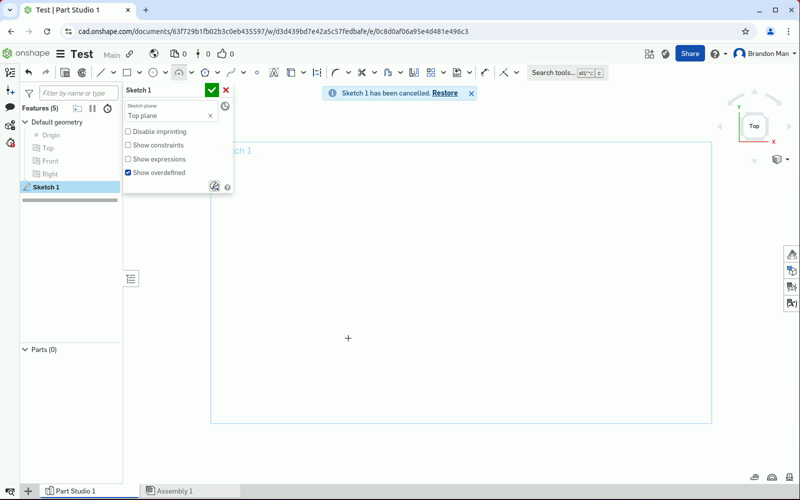
key_up(shift)
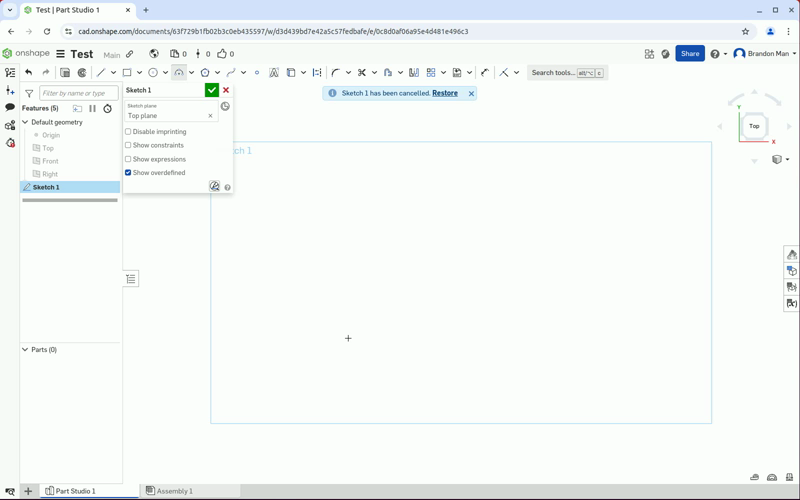
key_down(shift)
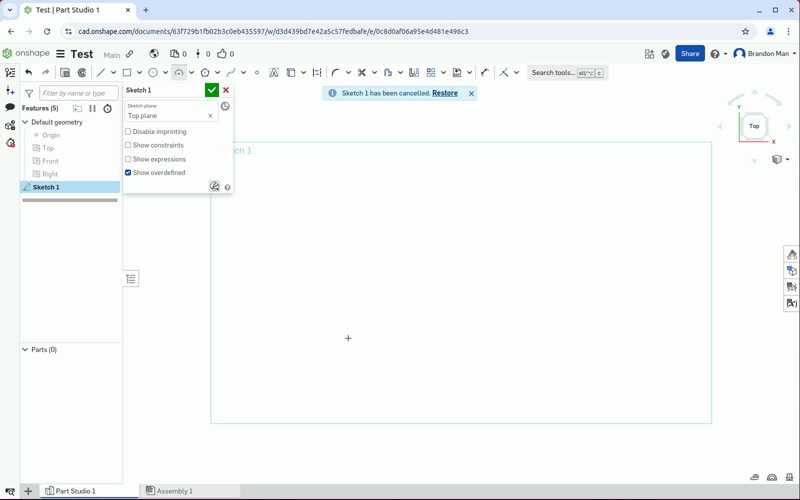
mouse_move(358, 348)
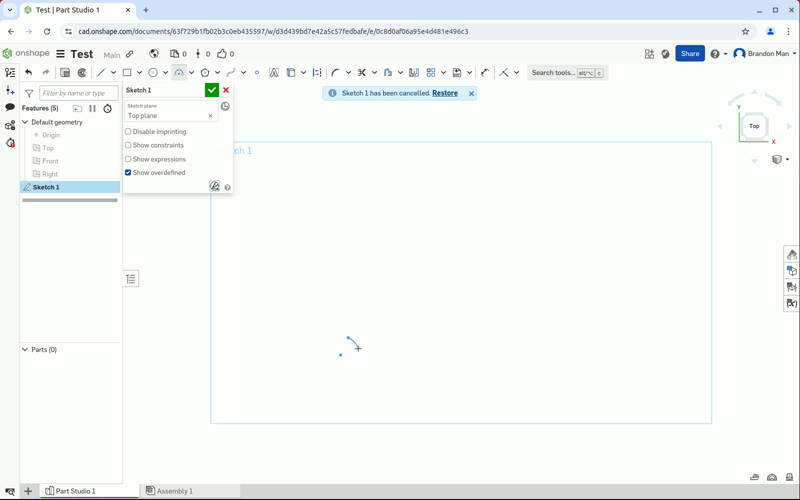
click(358, 348)
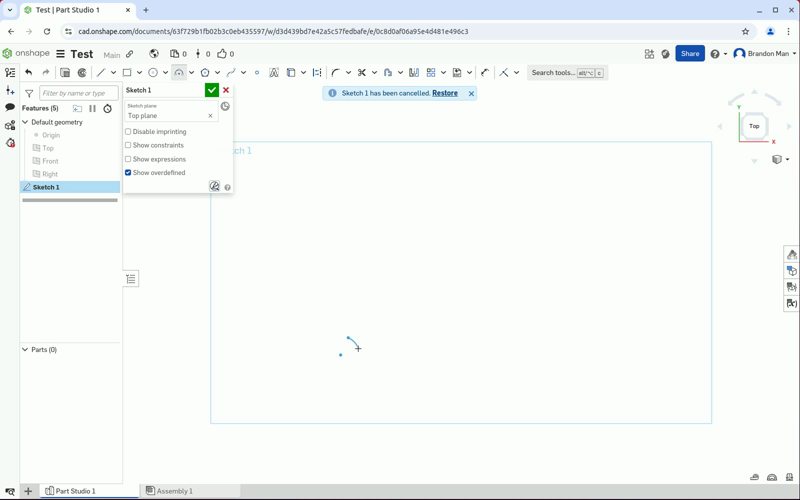
mouse_move(351, 345)
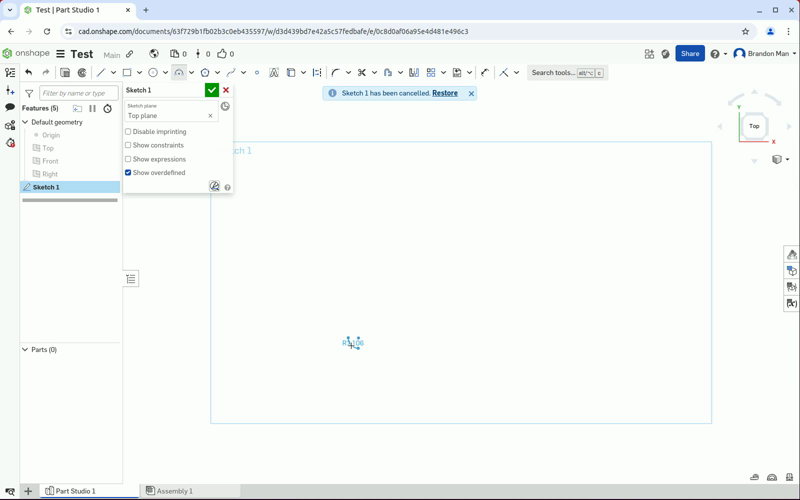
click(351, 345)
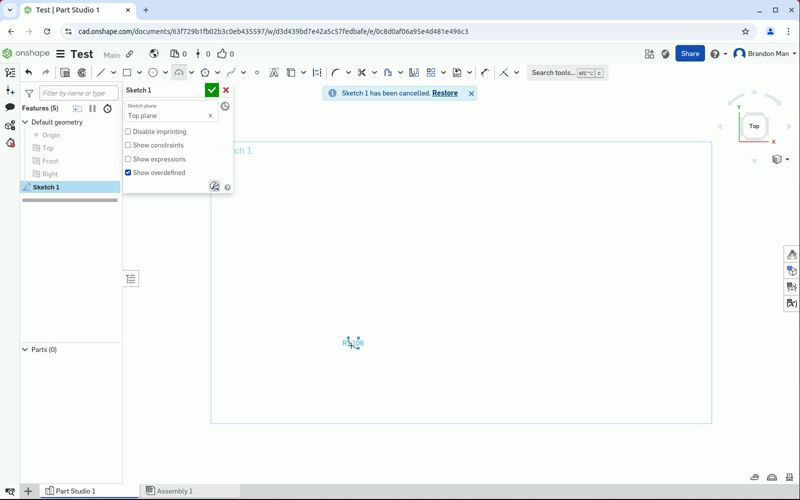
key_up(shift)
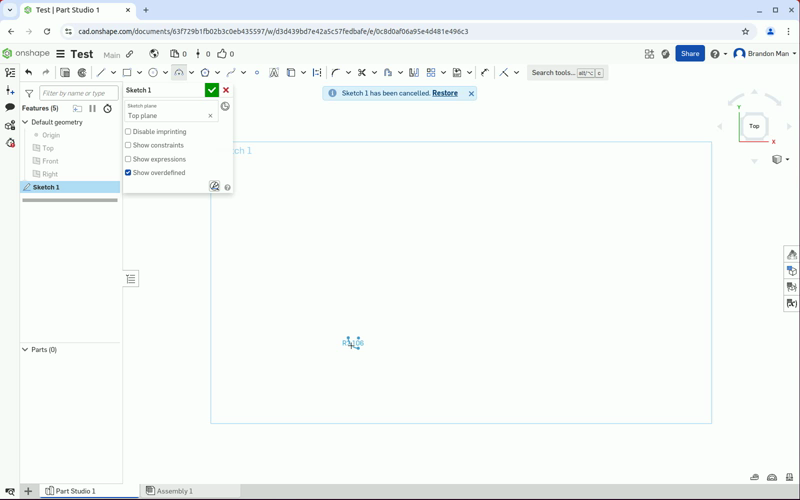
key(esc)
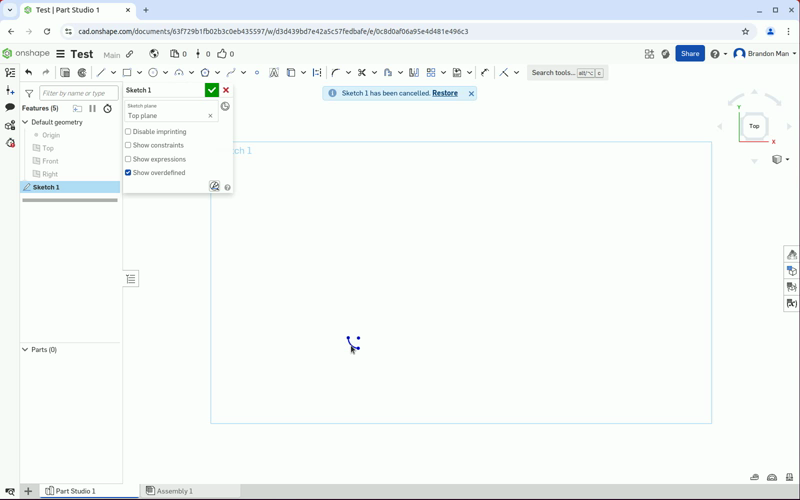
key(l)
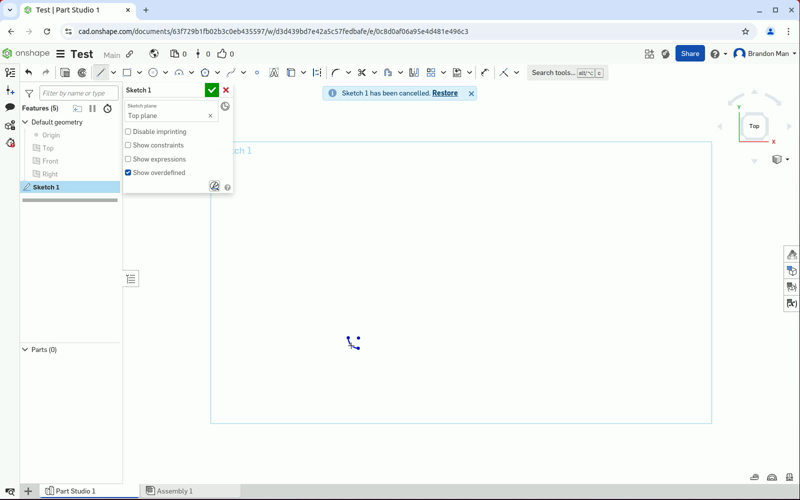
mouse_move(358, 348)
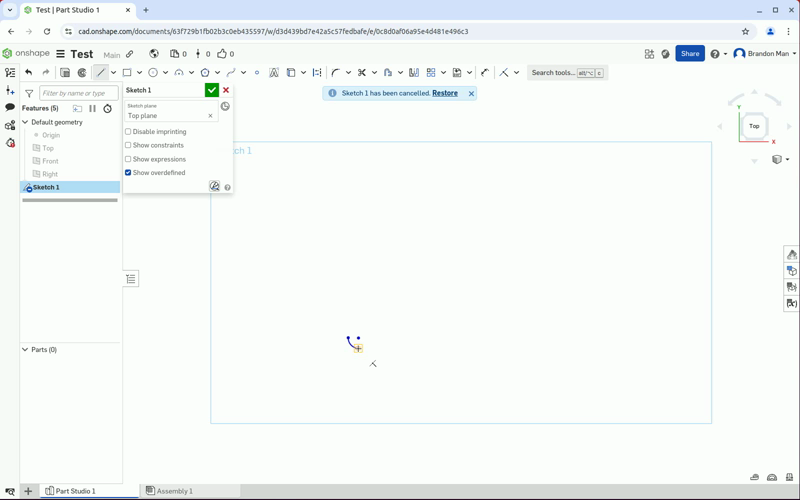
click(358, 348)
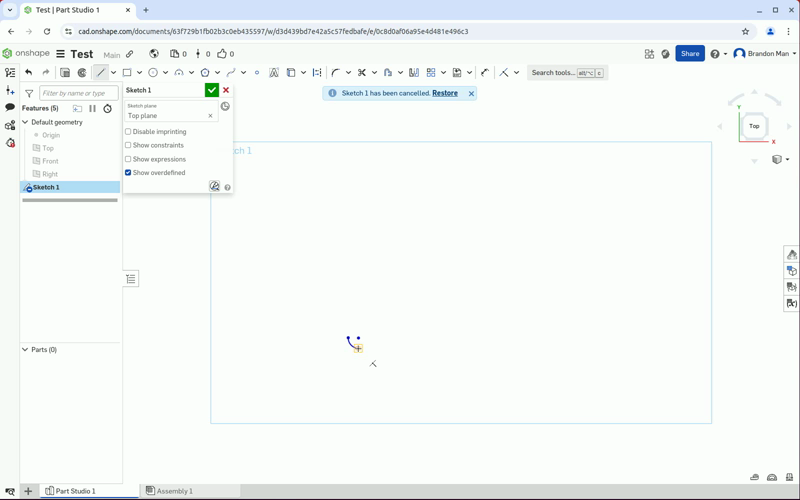
key_down(shift)
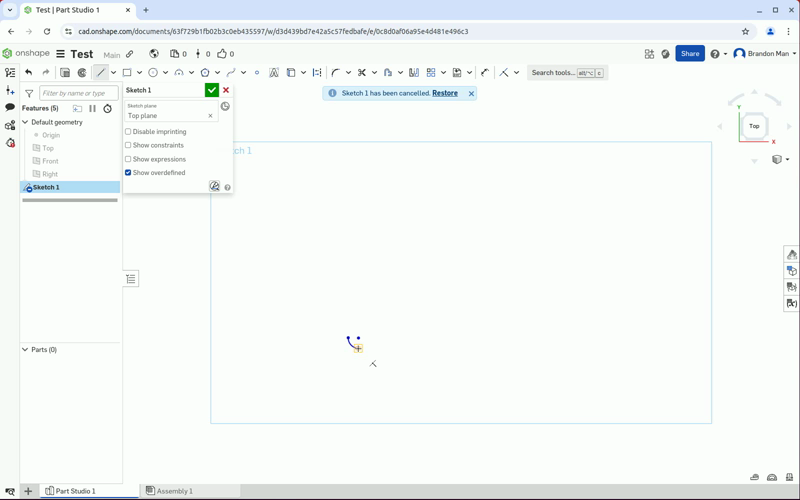
mouse_move(388, 348)
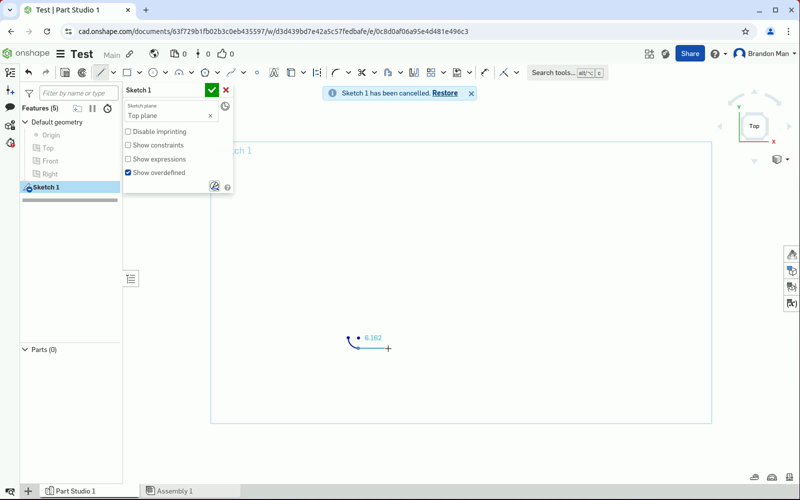
mouse_move(401, 348)
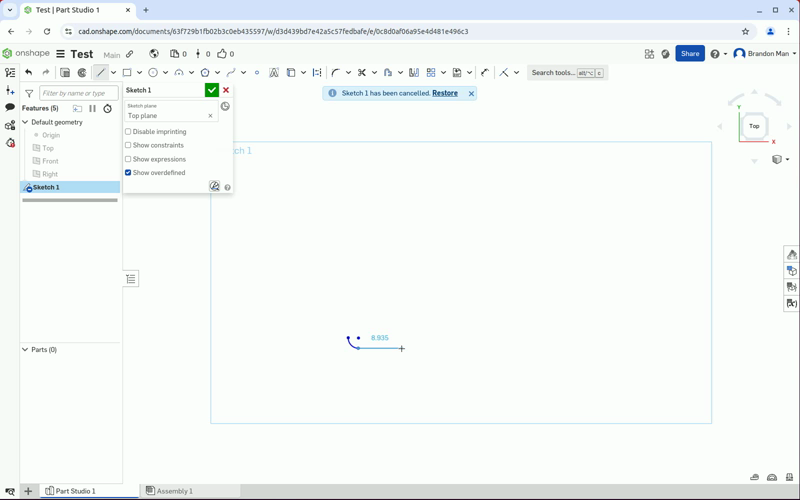
click(401, 348)
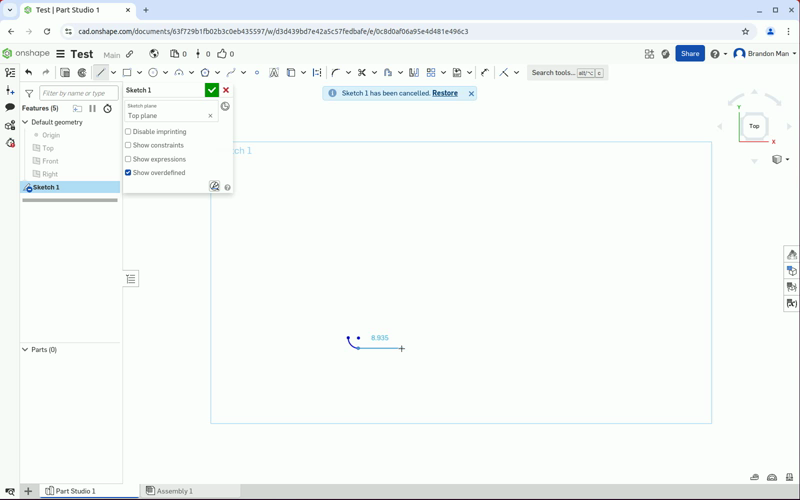
key_up(shift)
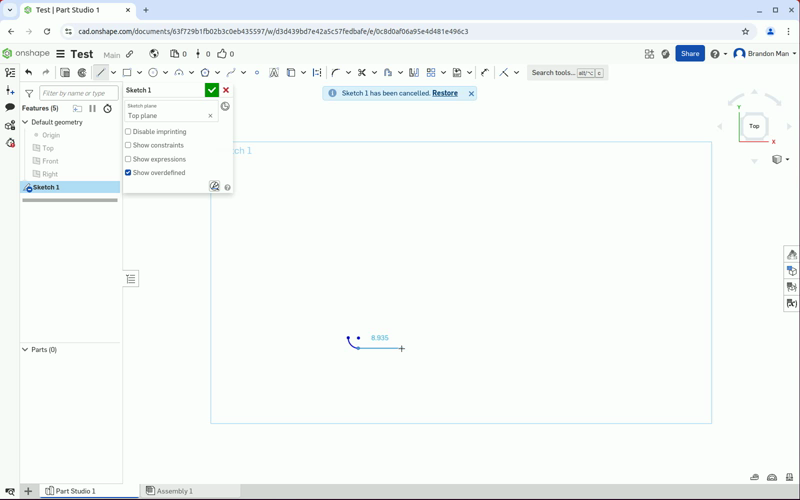
key_down(shift)
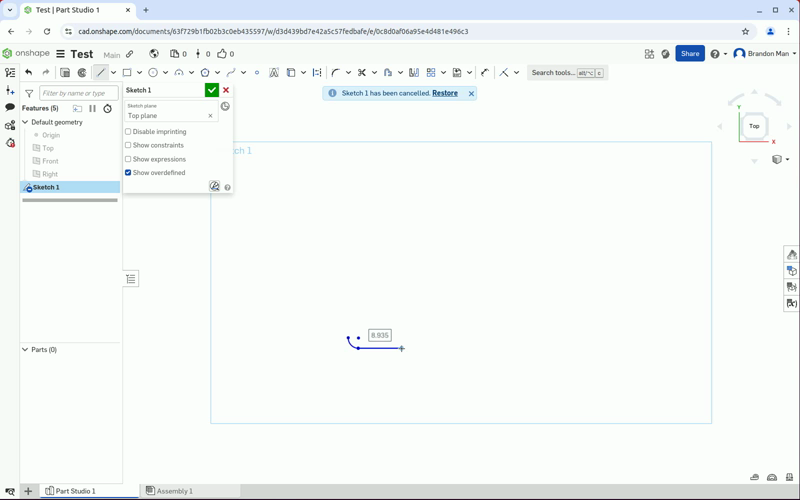
mouse_move(401, 216)
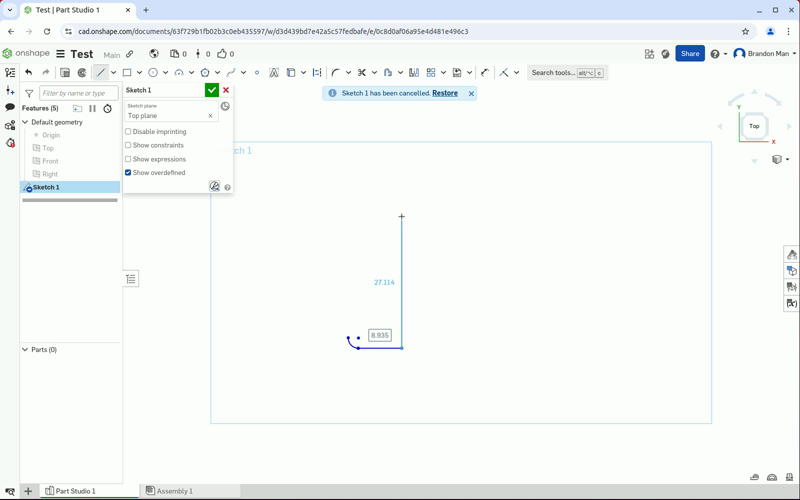
click(401, 216)
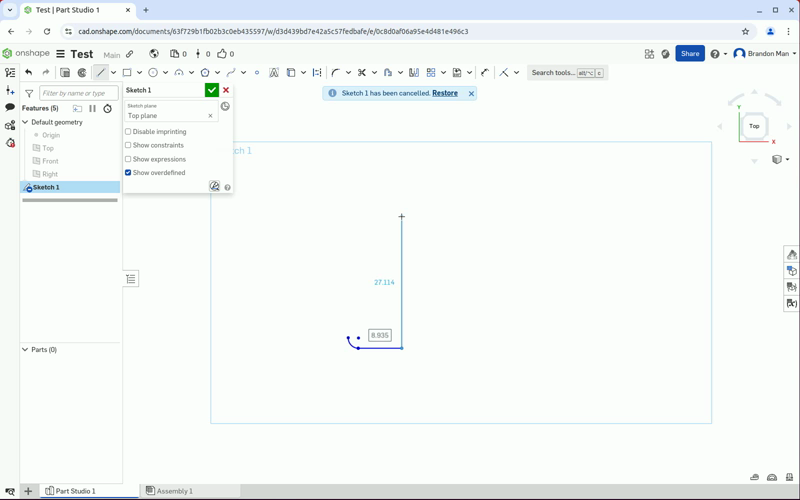
key_up(shift)
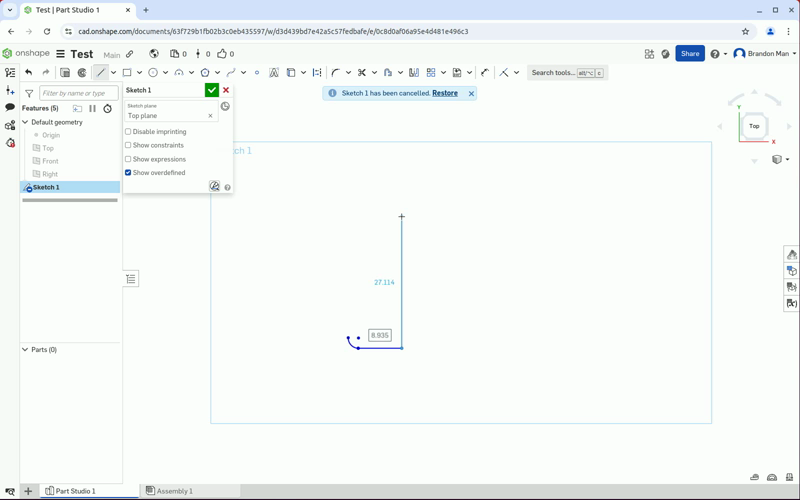
key_down(shift)
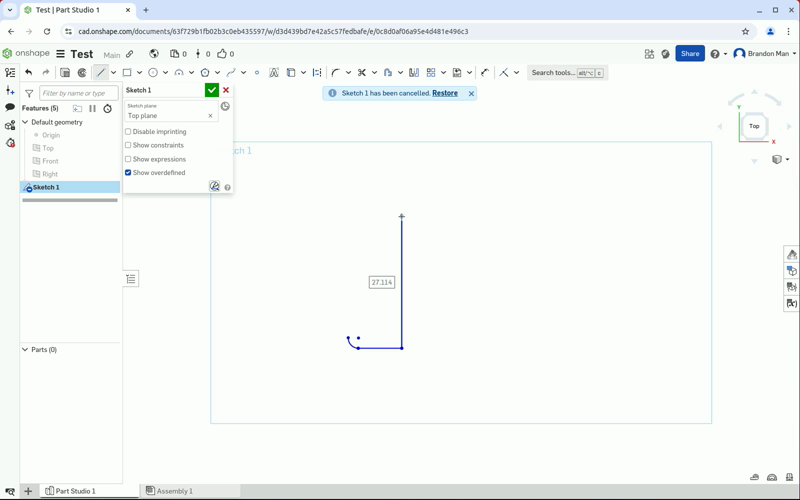
mouse_move(431, 216)
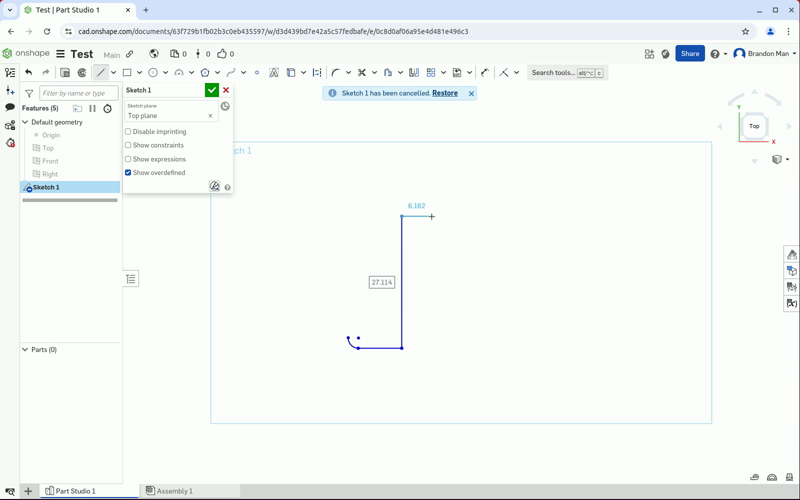
mouse_move(358, 216)
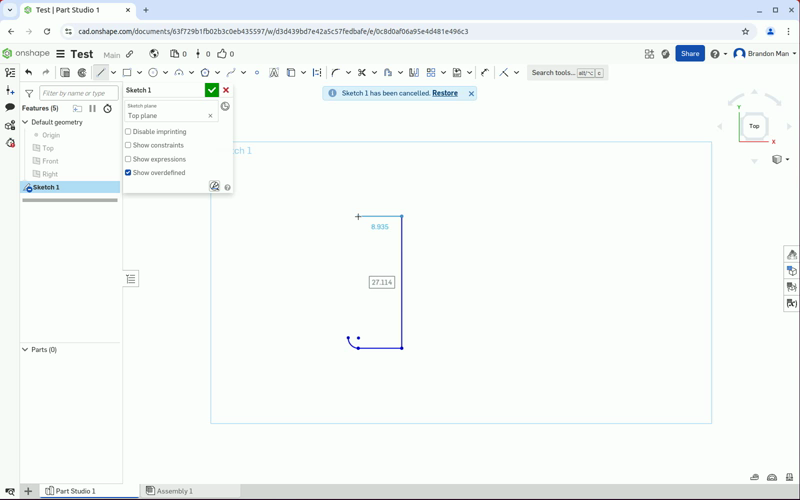
click(358, 216)
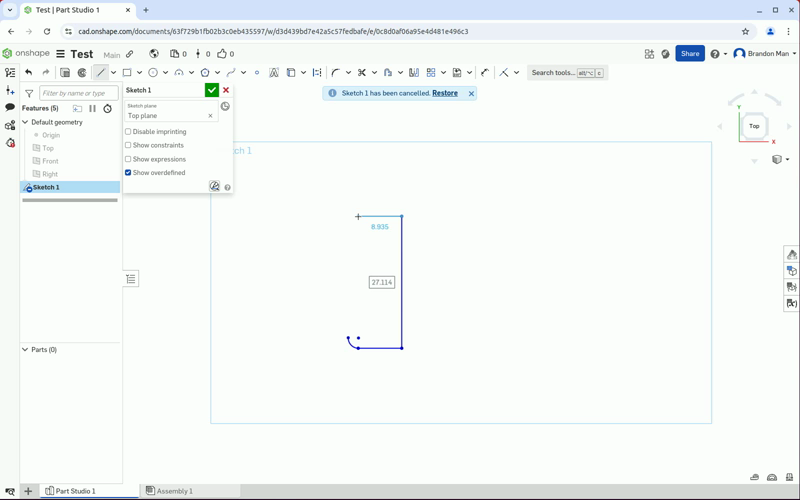
key_up(shift)
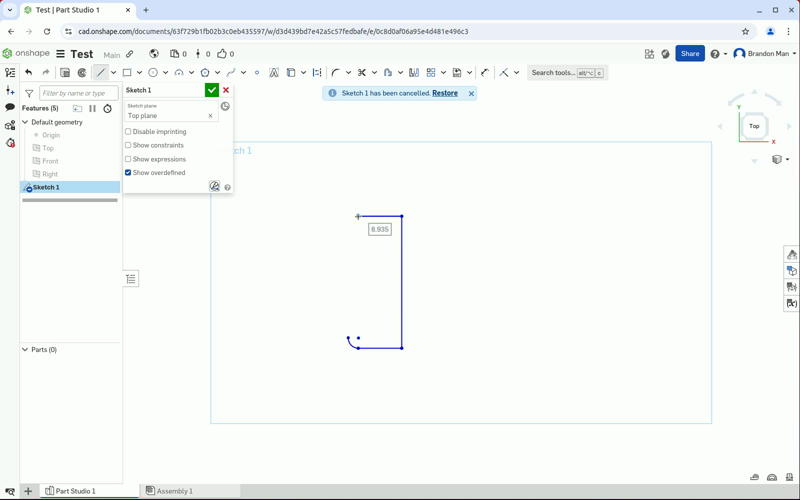
key(esc)
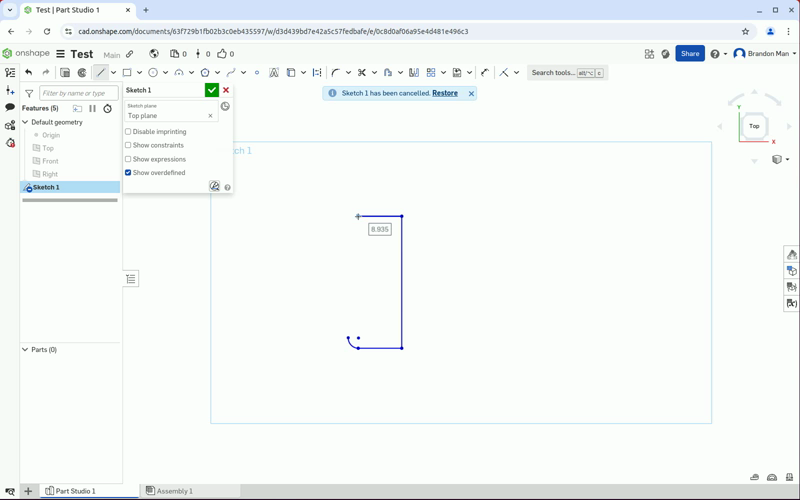
key(a)
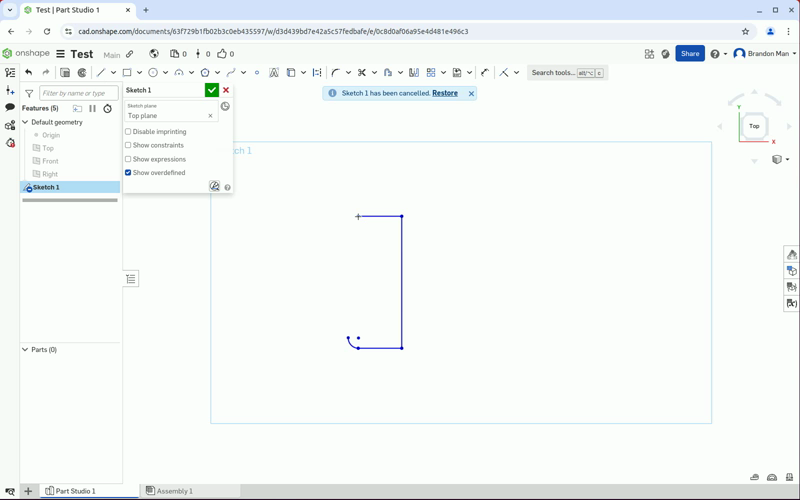
mouse_move(358, 216)
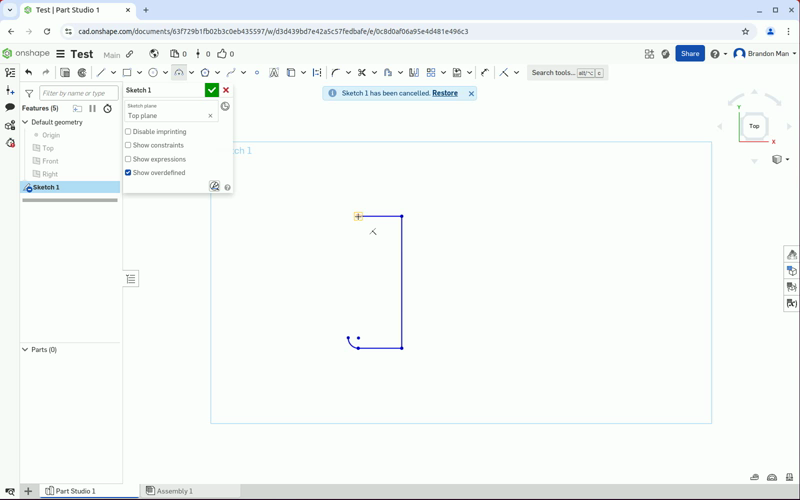
click(358, 216)
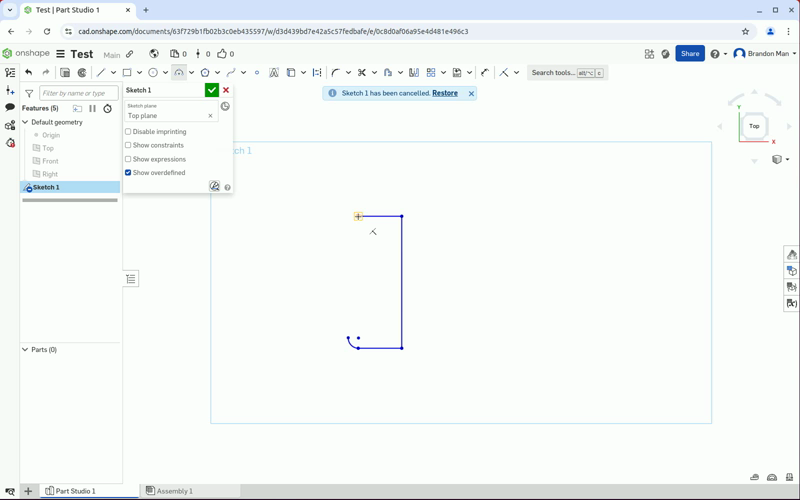
key_down(shift)
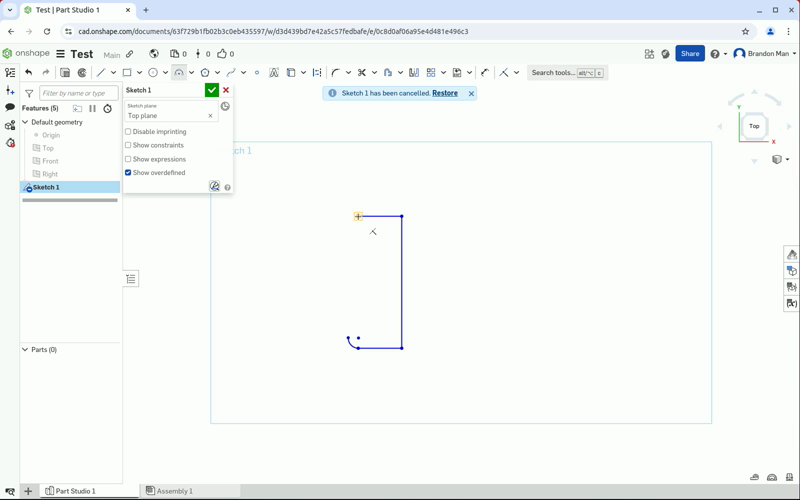
mouse_move(348, 226)
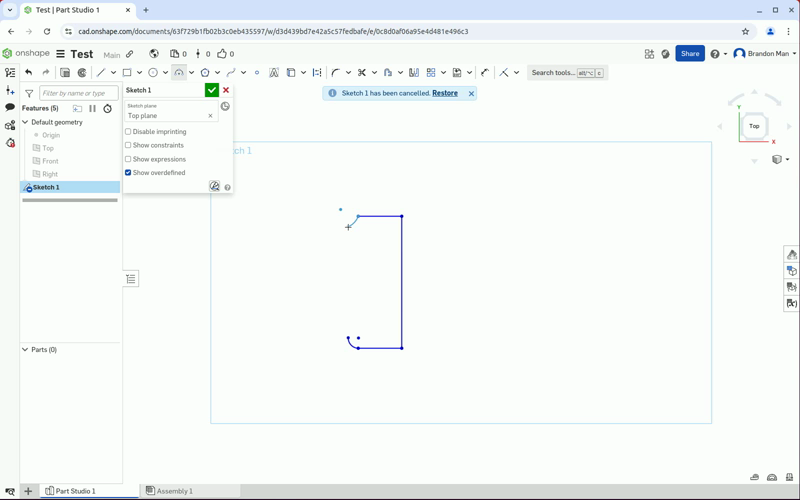
click(348, 226)
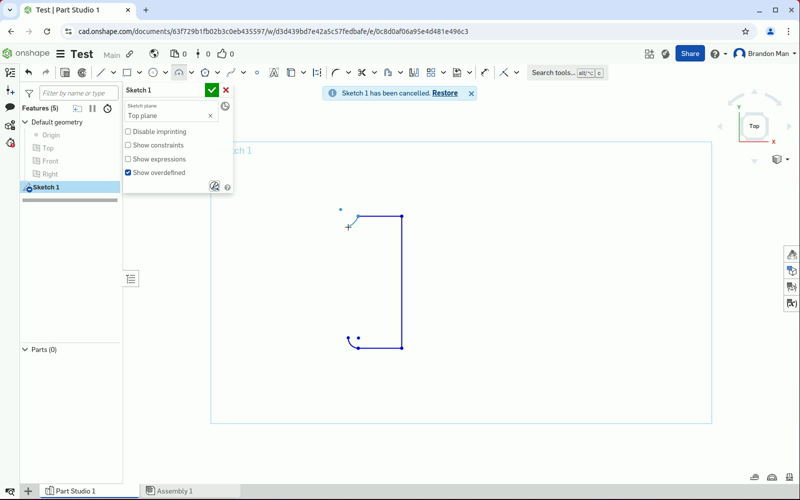
mouse_move(351, 219)
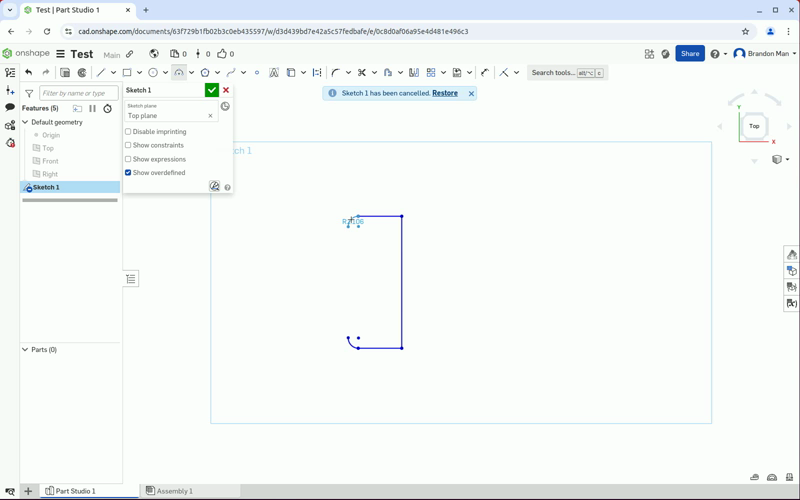
click(351, 219)
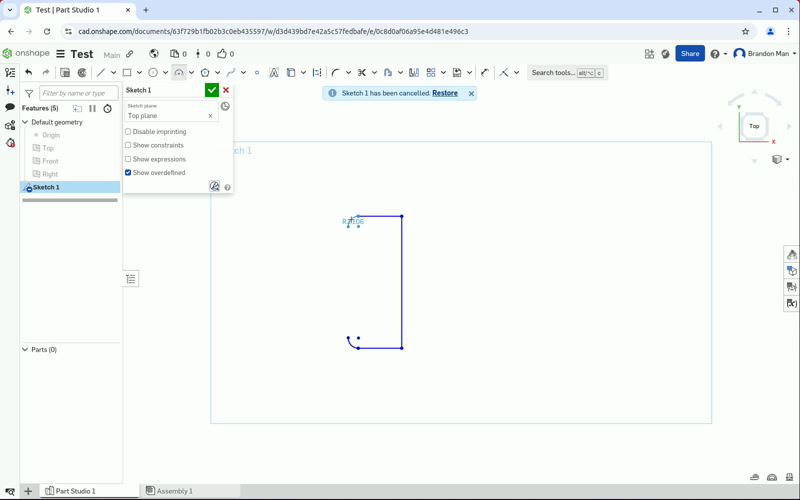
key_up(shift)
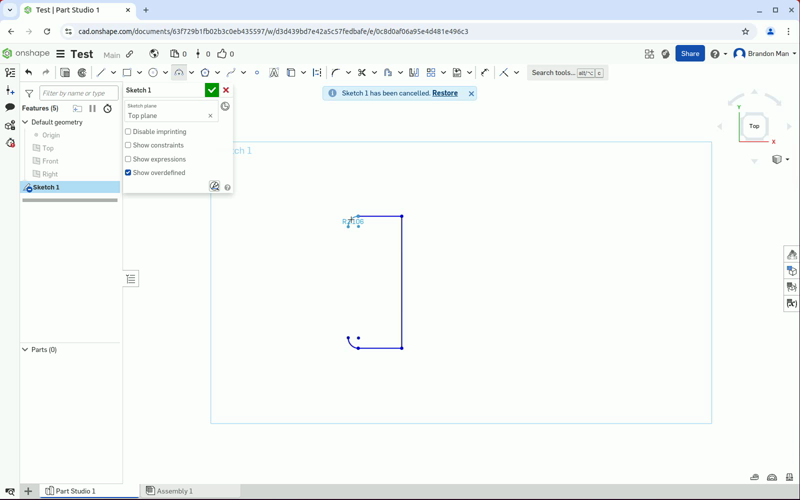
key(esc)
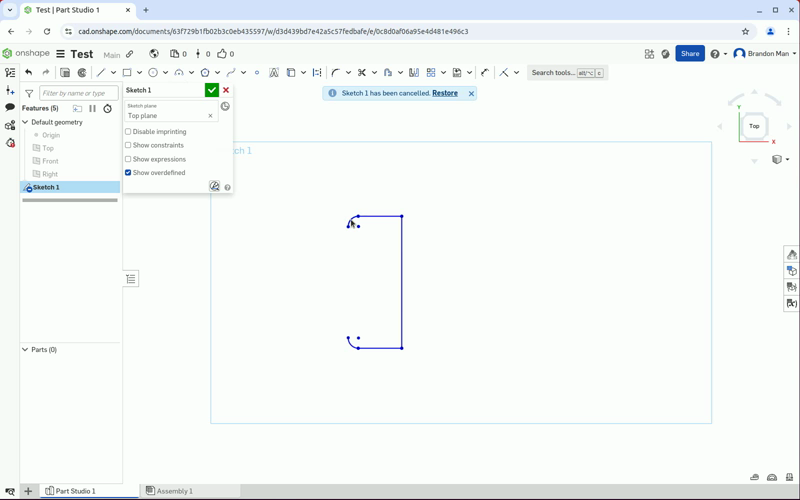
key(l)
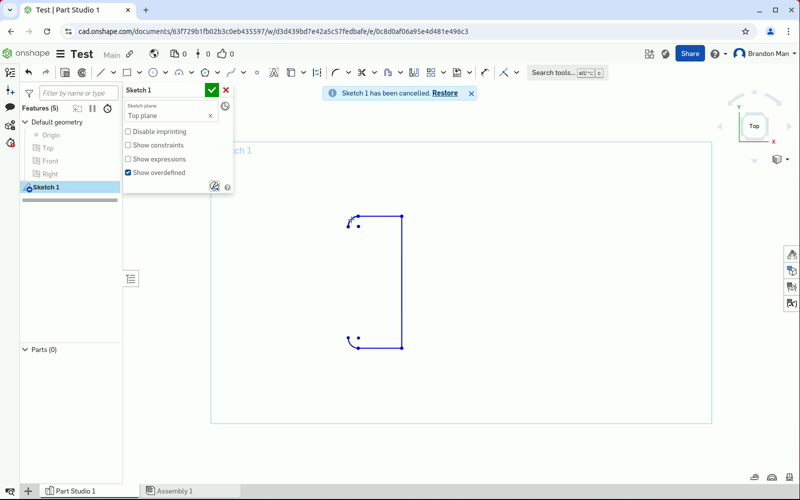
mouse_move(348, 226)
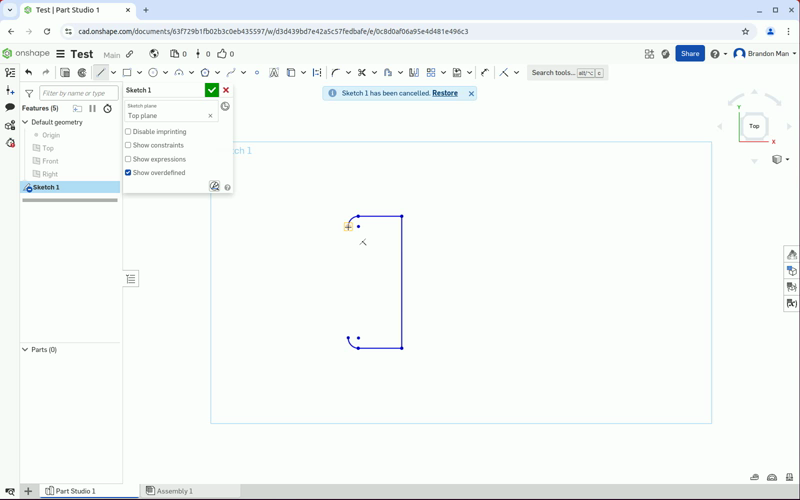
click(348, 226)
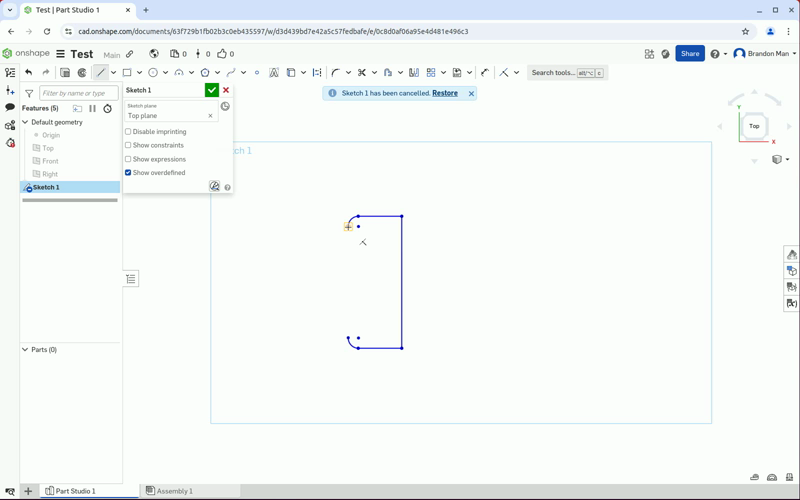
key_down(shift)
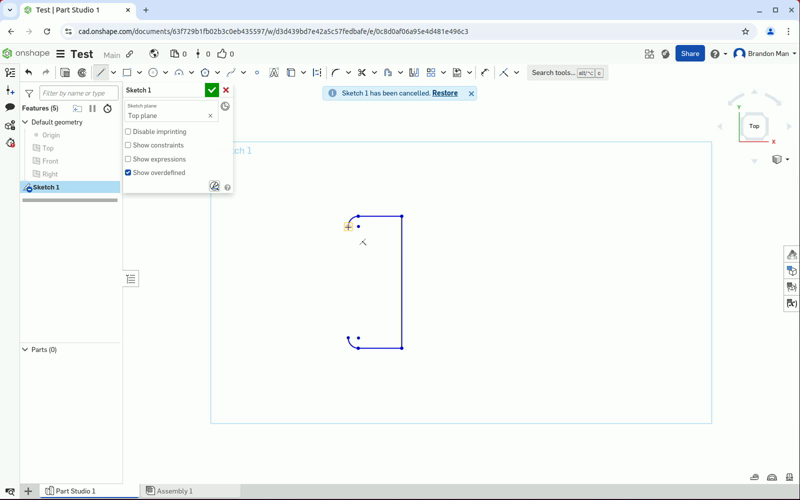
mouse_move(348, 337)
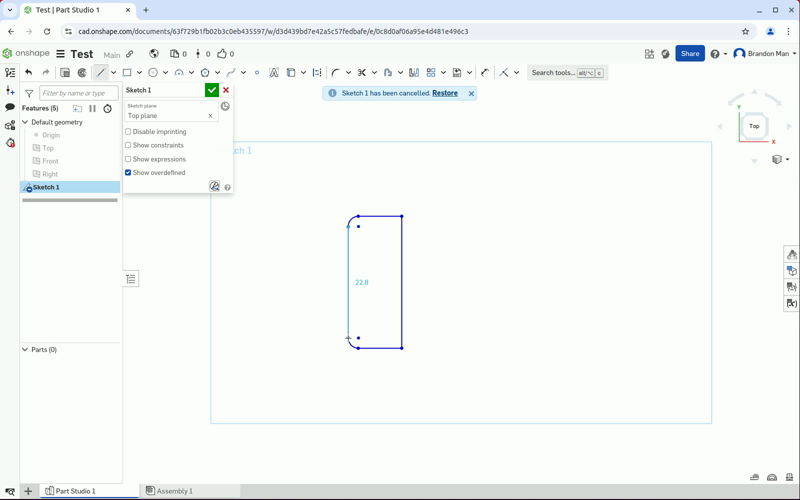
key_up(shift)
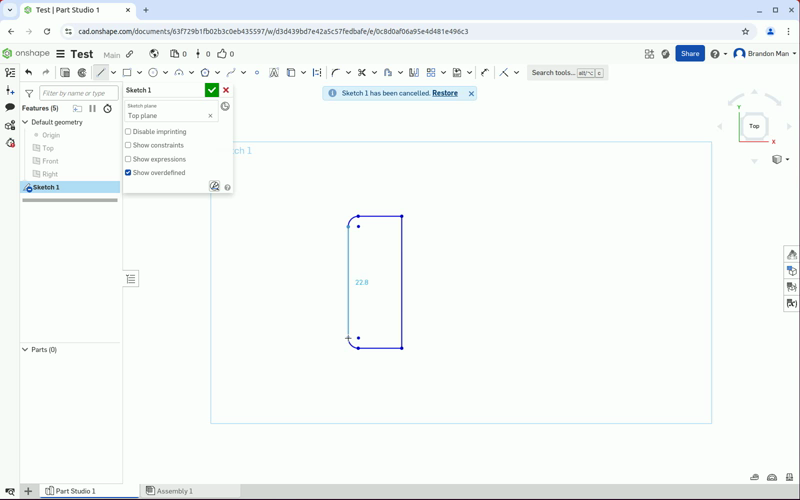
click(348, 337)
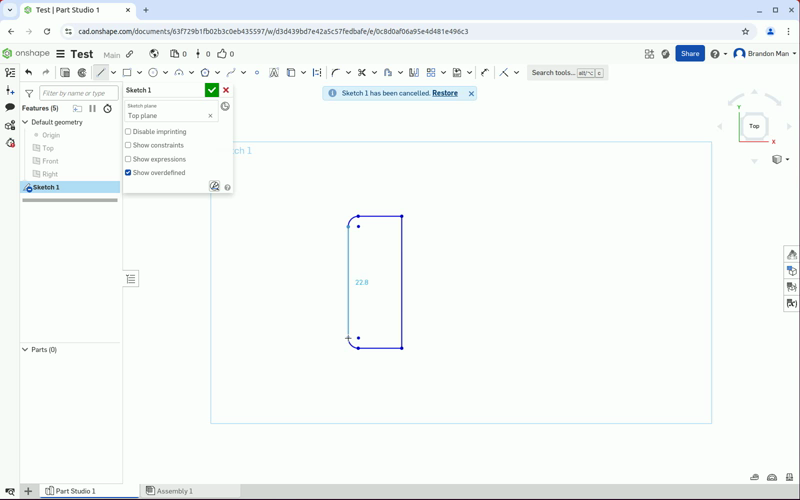
key(esc)
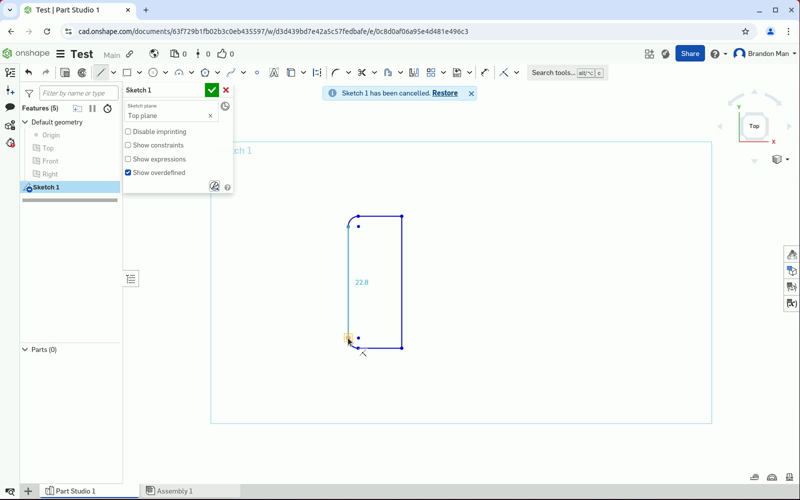
mouse_move(372, 300)
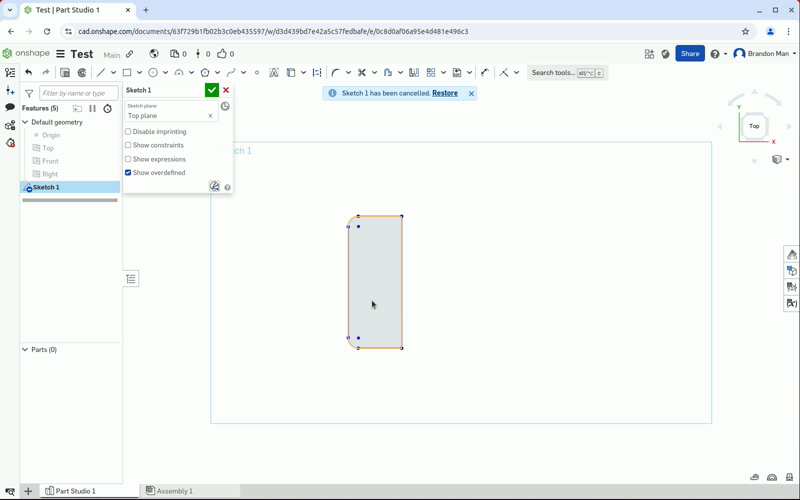
click(372, 300)
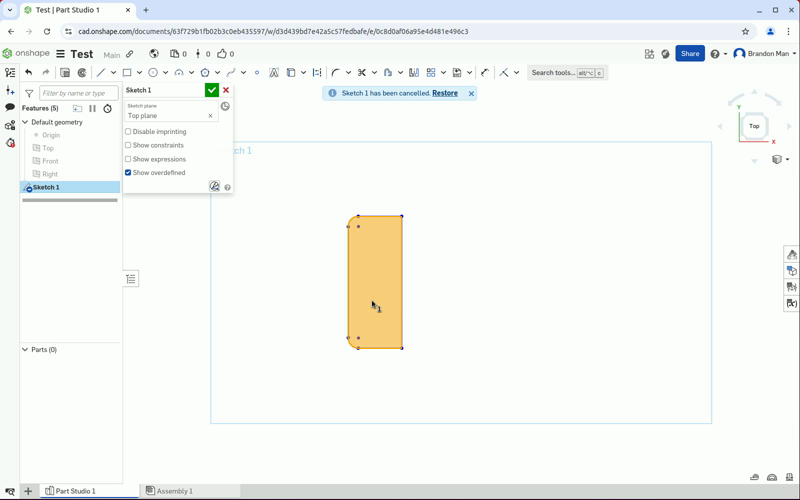
mouse_move(73, 352)
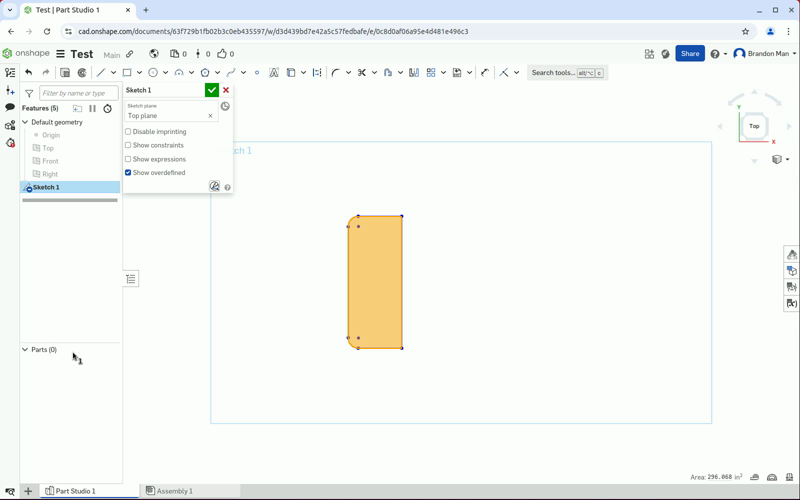
key(shift+y)
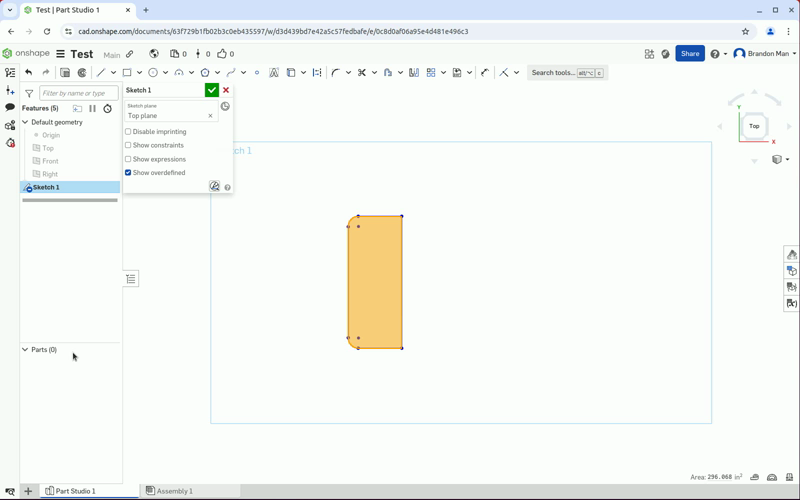
key(shift+e)
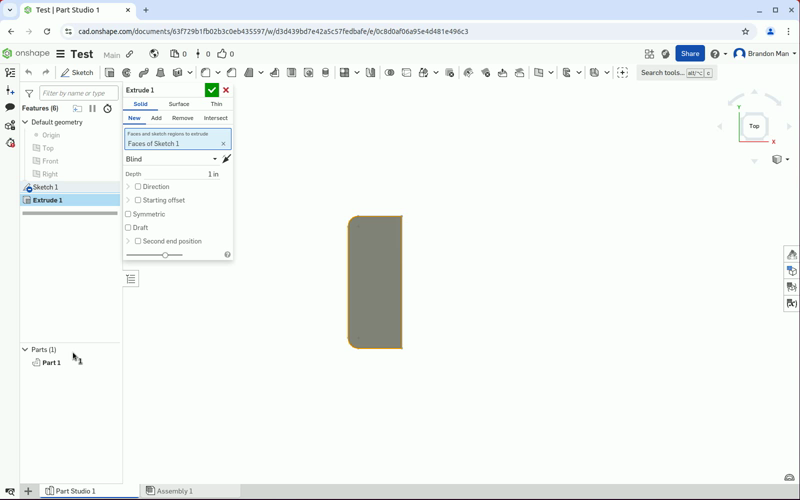
mouse_move(143, 106)
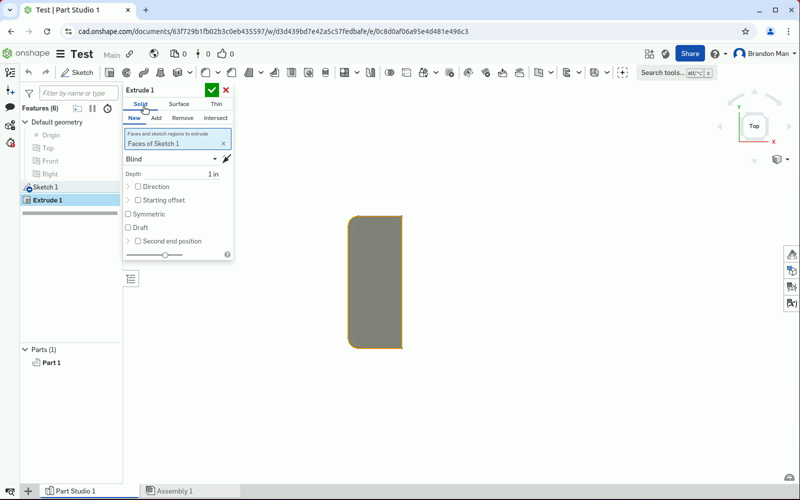
click(143, 106)
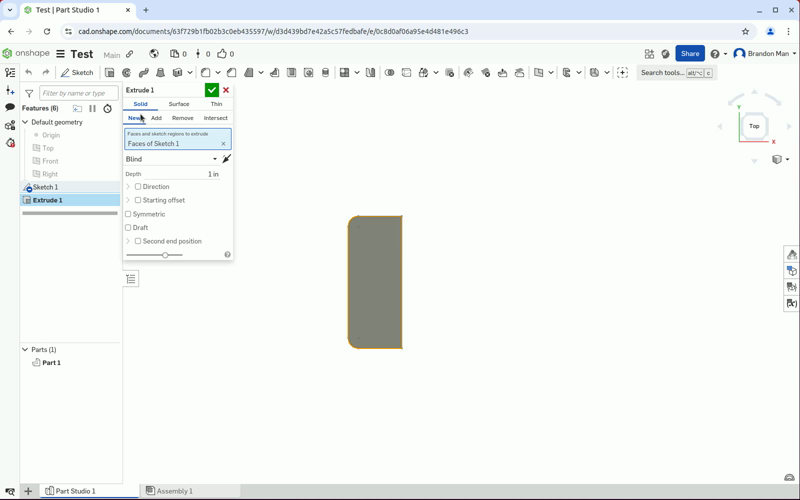
mouse_move(137, 120)
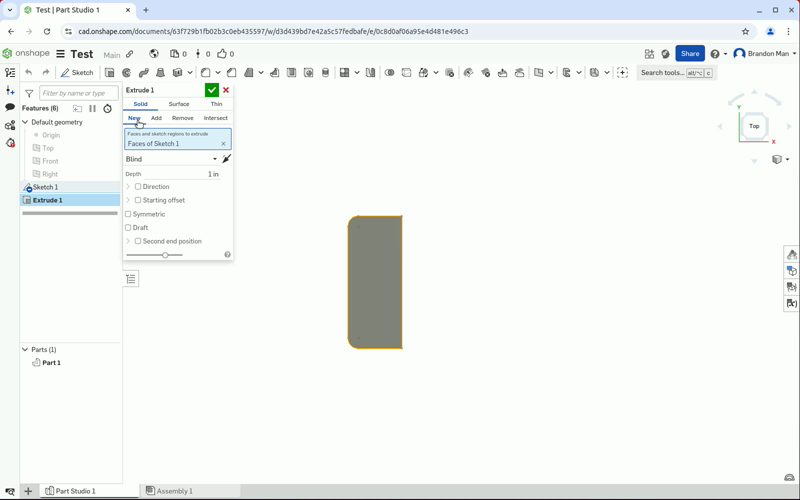
click(137, 120)
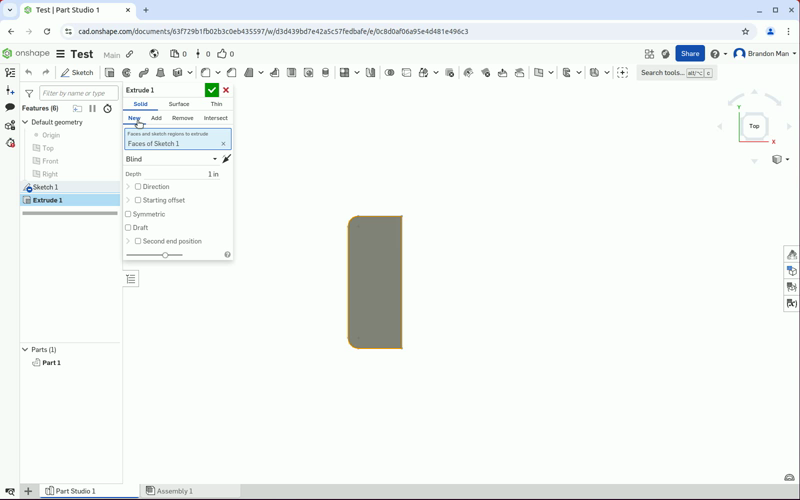
key(tab, 4)
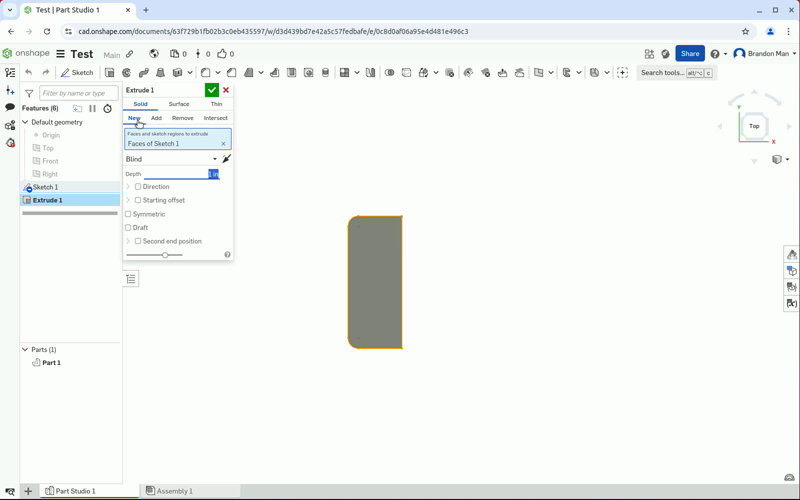
text(1.204)
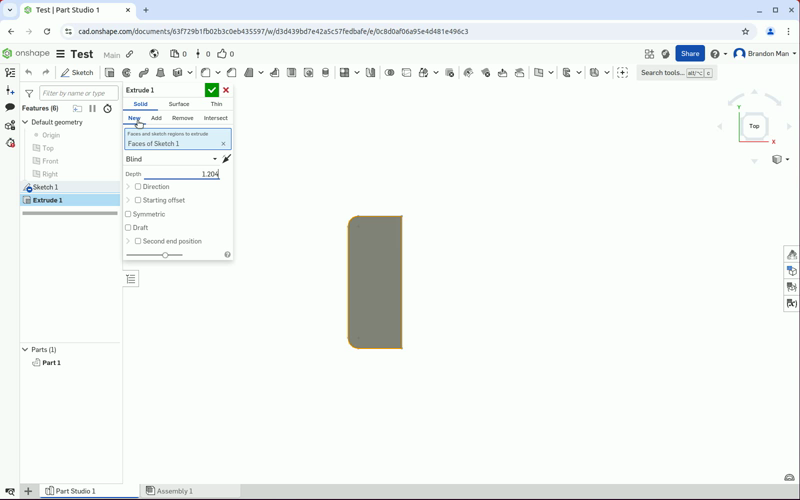
key(enter)
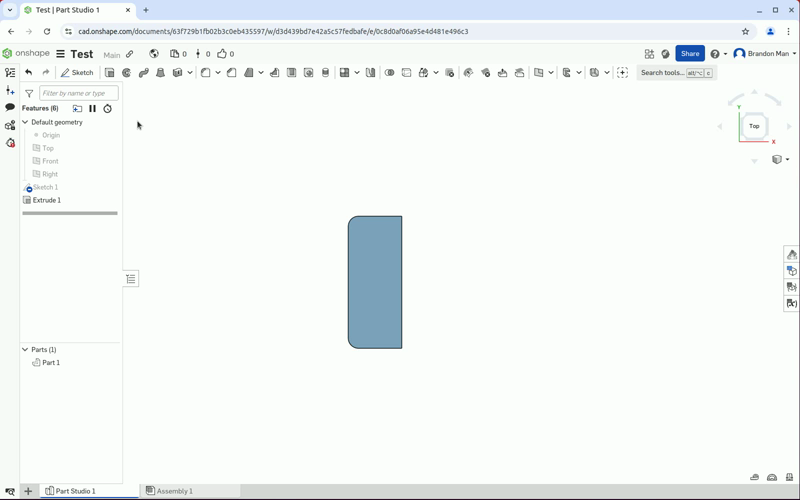
key(shift+h)
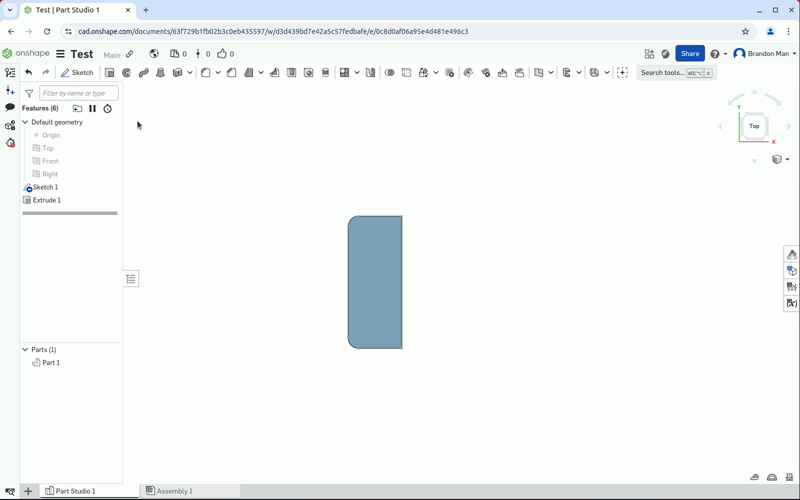
key(shift+h)
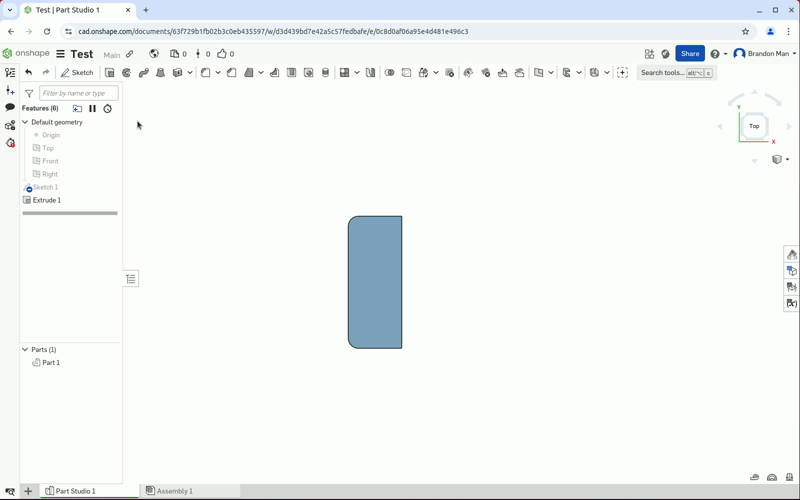
mouse_move(73, 189)
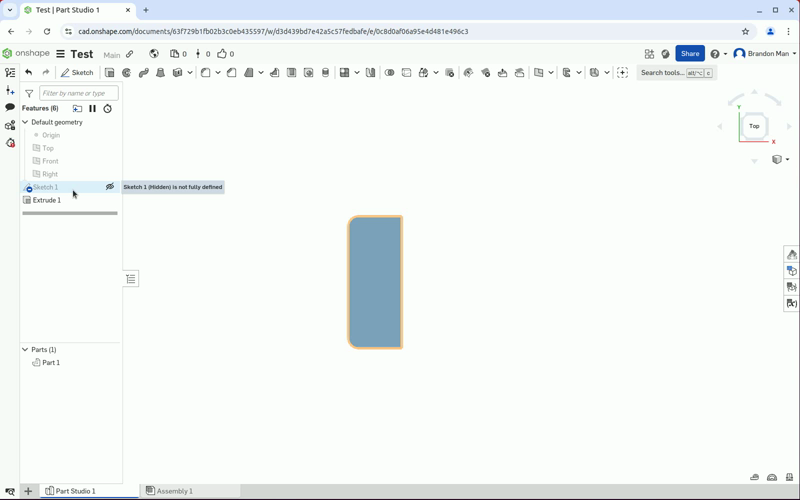
click(73, 189)
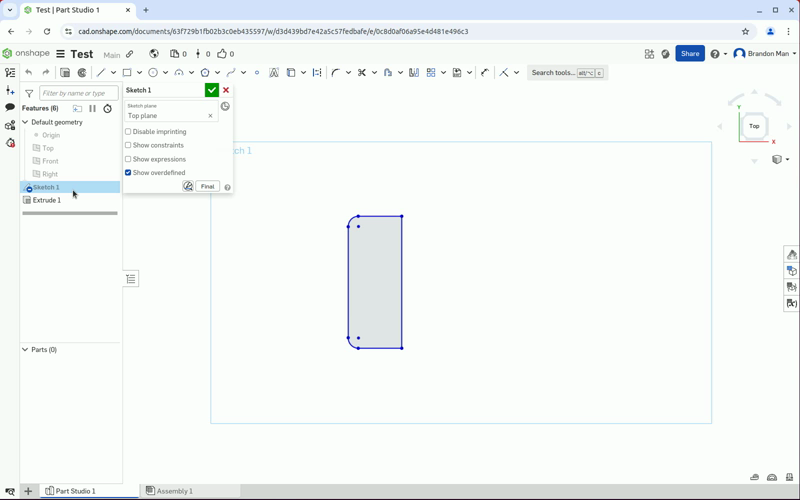
mouse_move(229, 92)
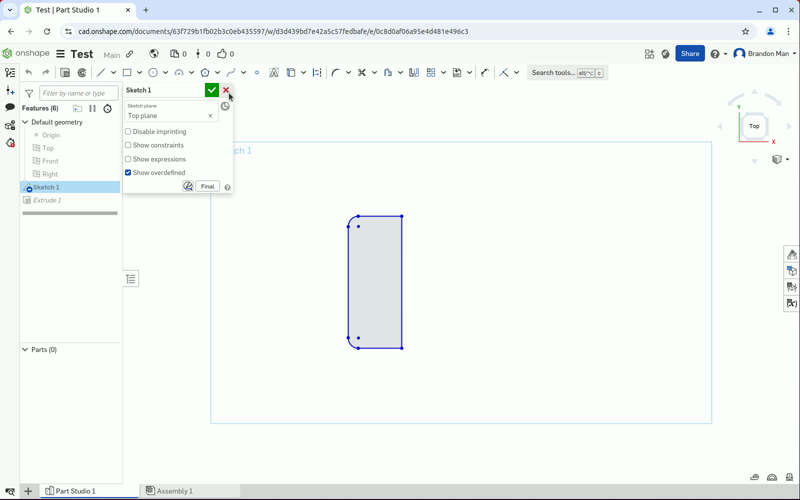
click(229, 92)
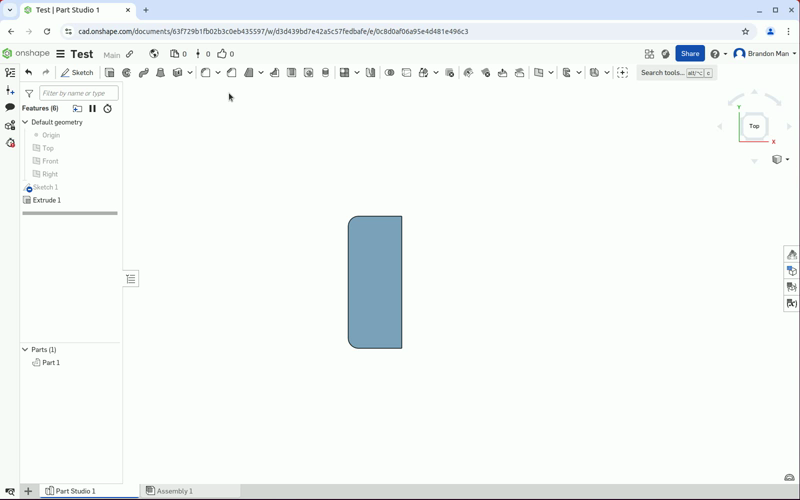
mouse_move(541, 75)
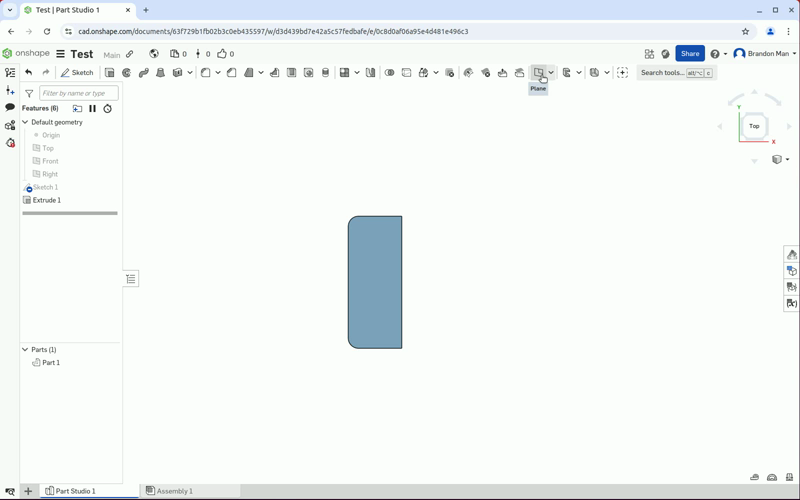
click(541, 75)
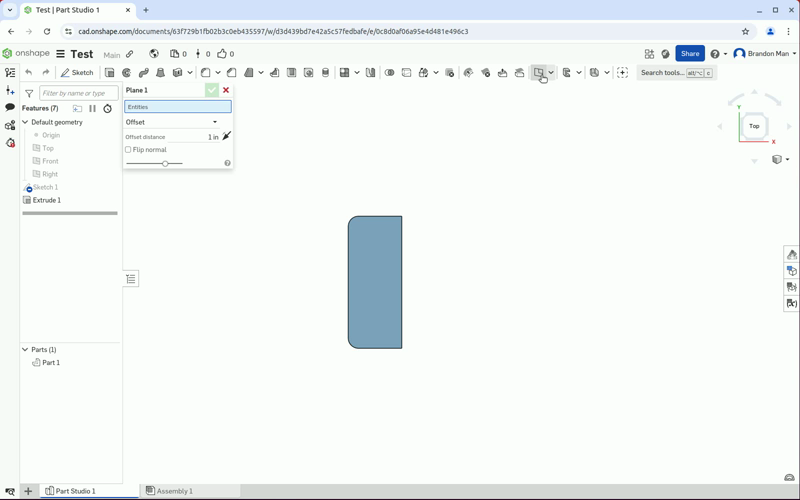
mouse_move(73, 150)
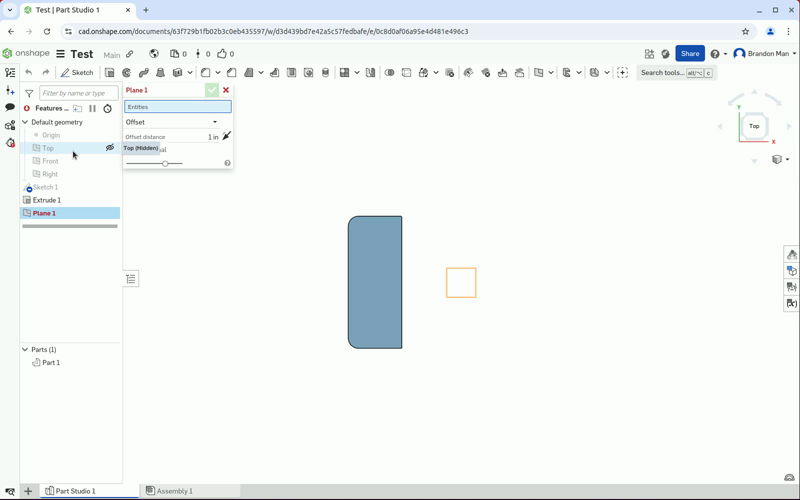
click(73, 150)
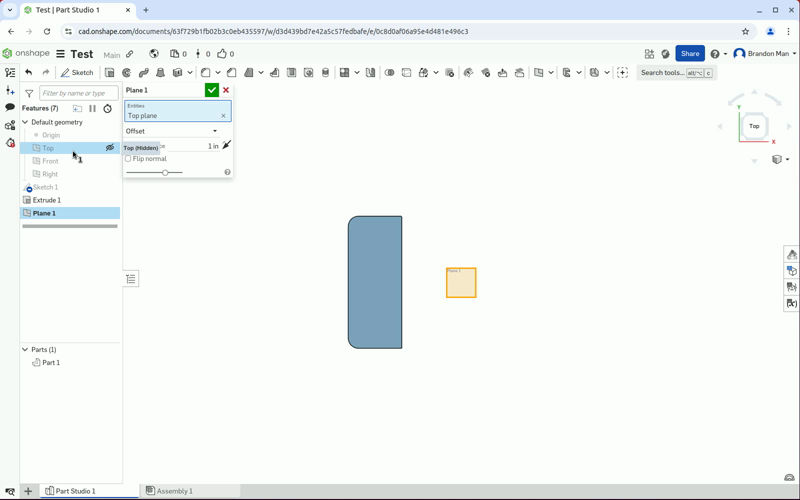
key(tab, 2)
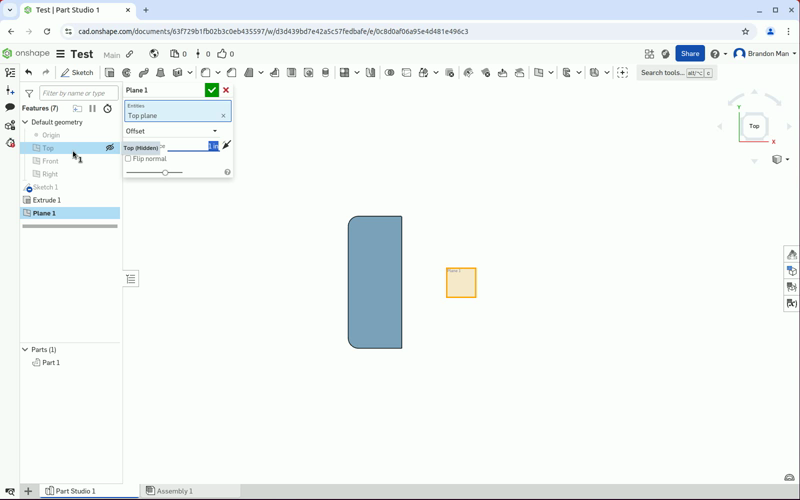
text(1.202)
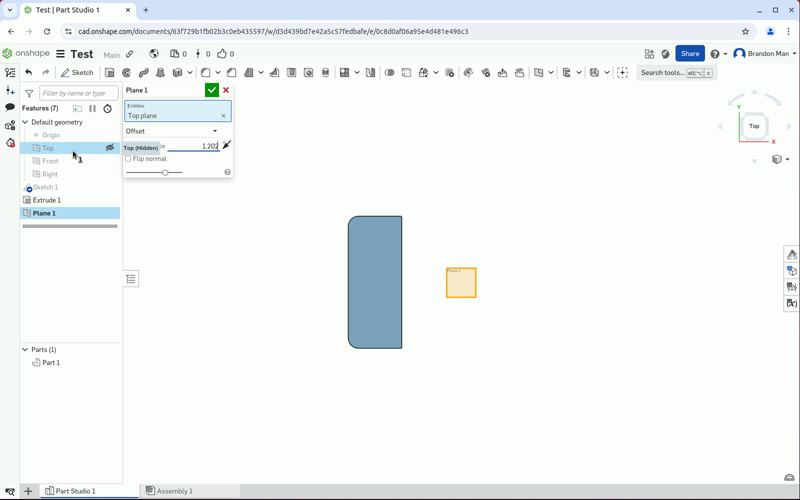
key(enter, 2)
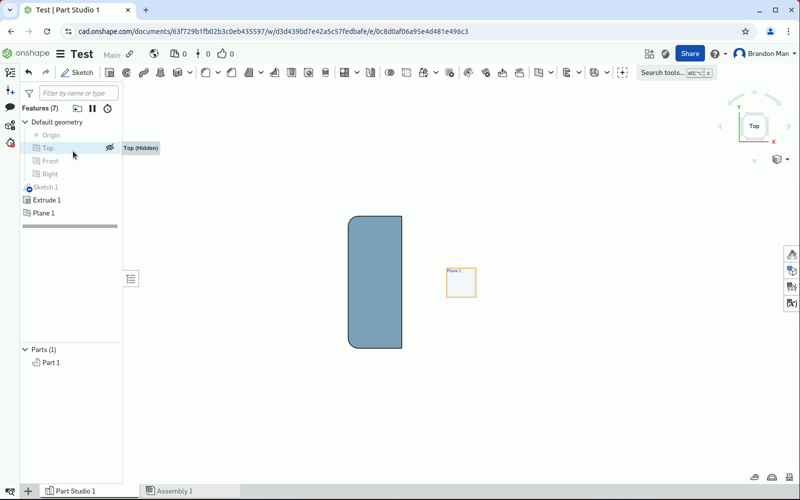
key(shift+s)
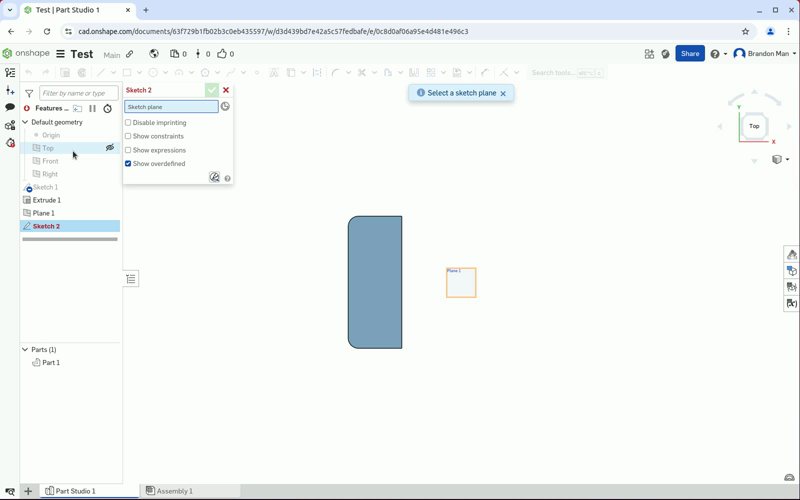
mouse_move(73, 215)
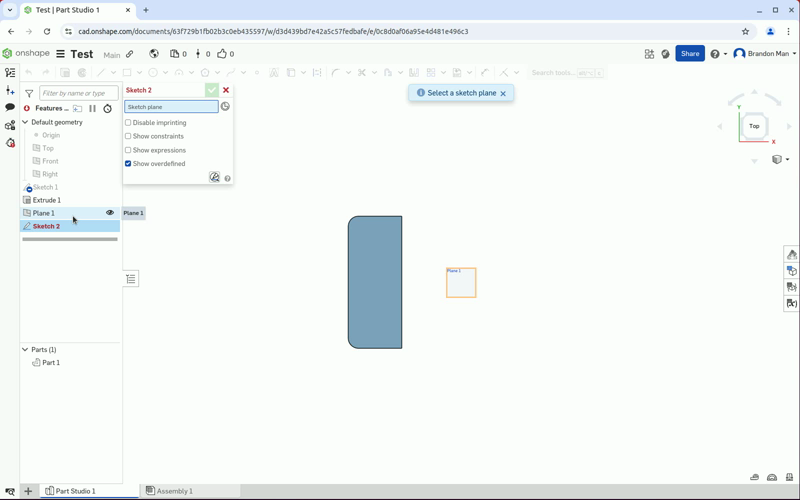
click(73, 215)
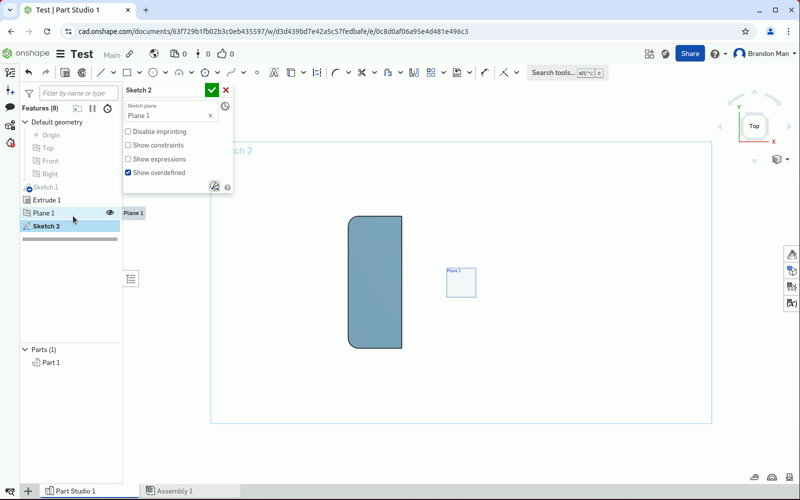
mouse_move(73, 352)
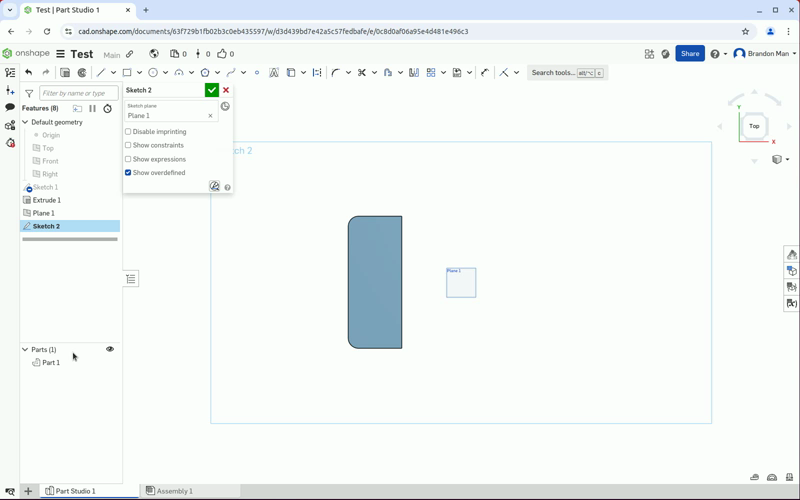
key(y)
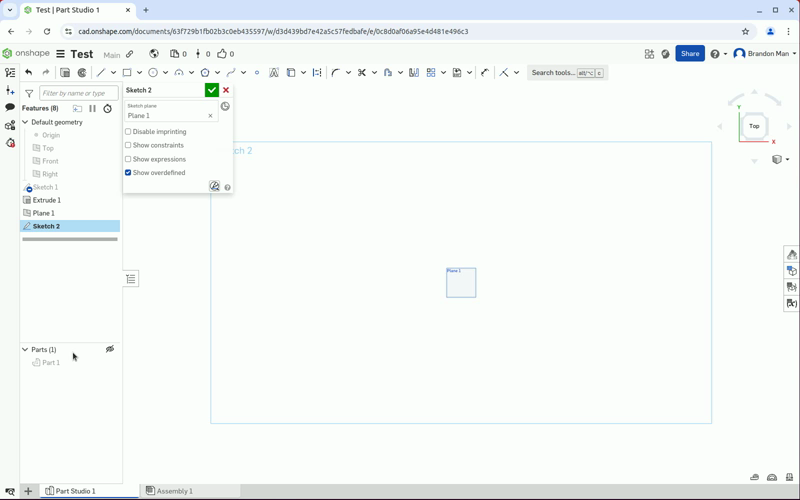
key(a)
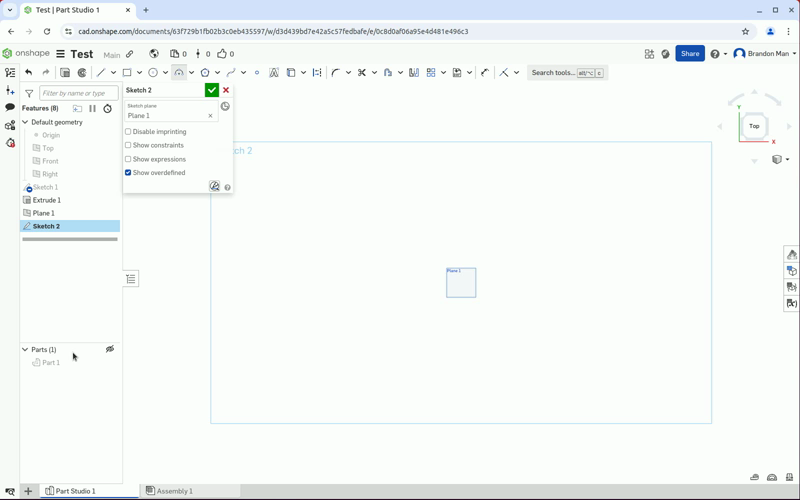
key_down(shift)
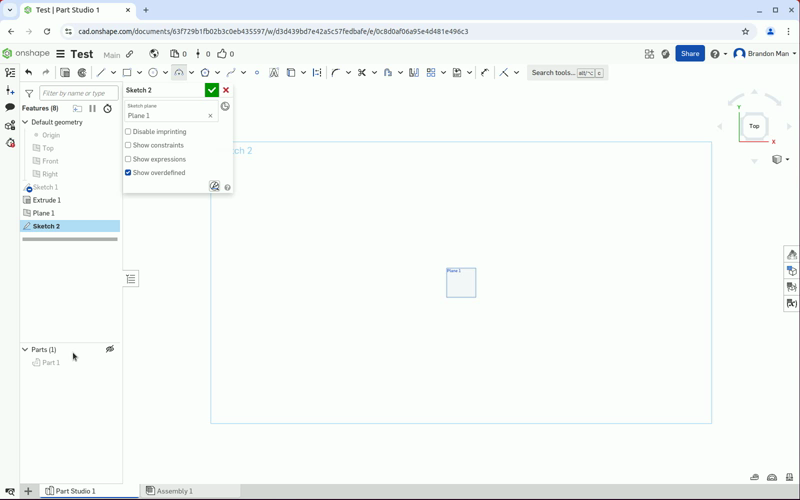
mouse_move(350, 335)
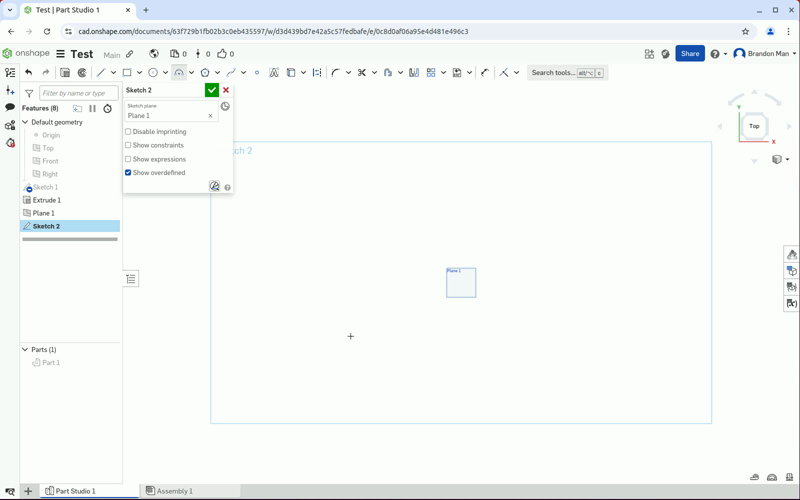
click(350, 335)
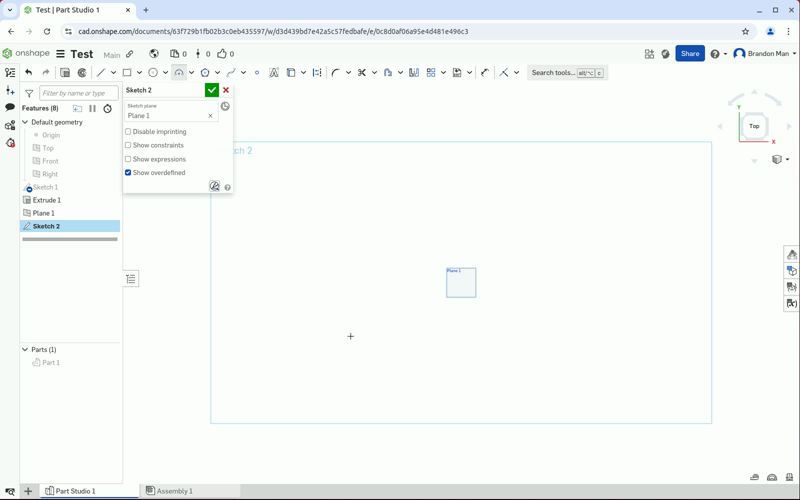
key_up(shift)
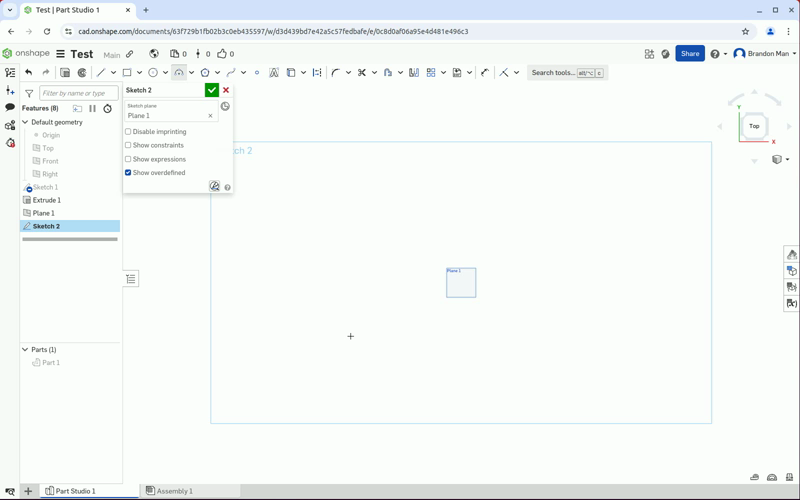
key_down(shift)
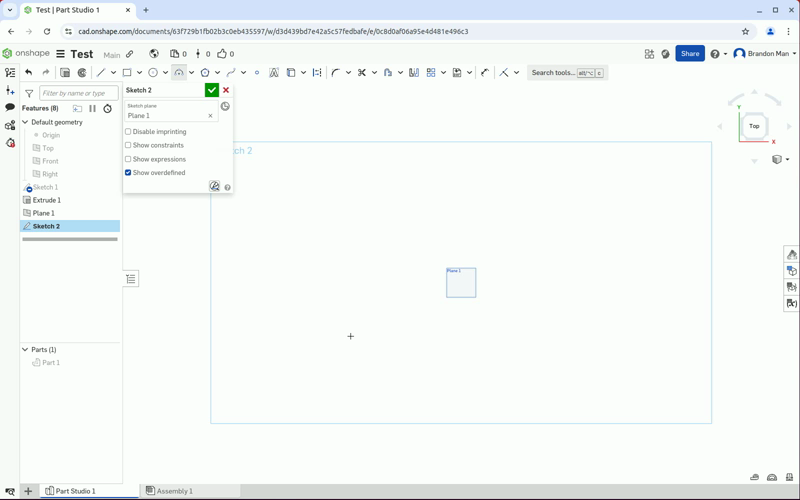
mouse_move(361, 346)
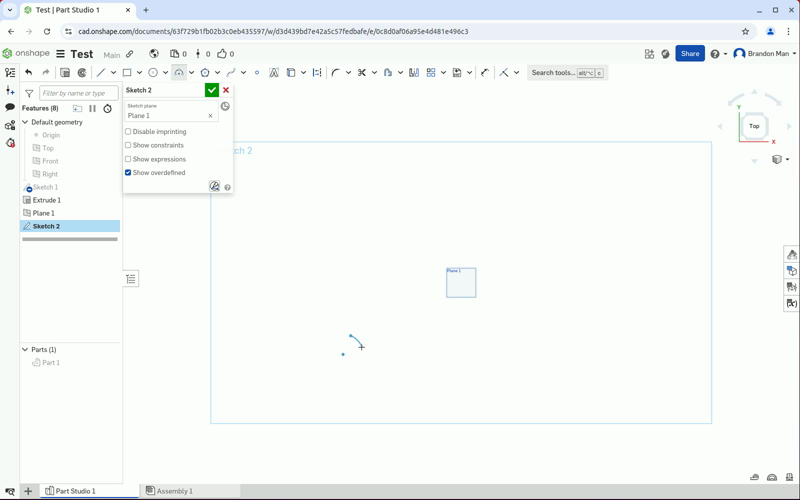
click(361, 346)
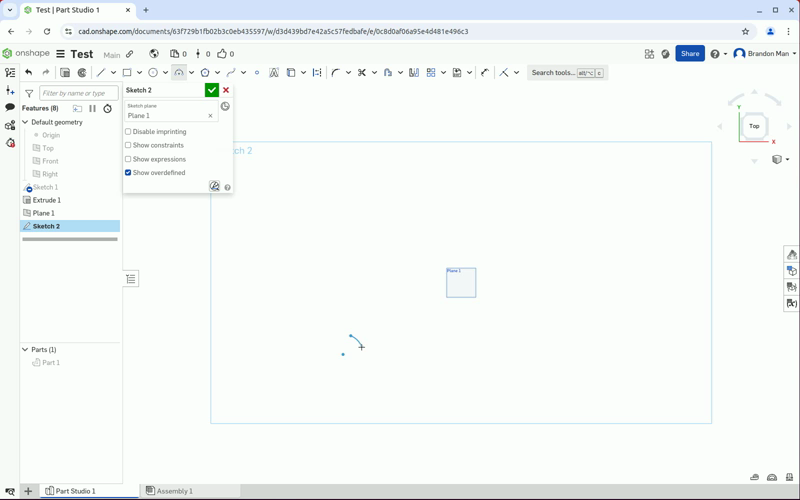
mouse_move(353, 343)
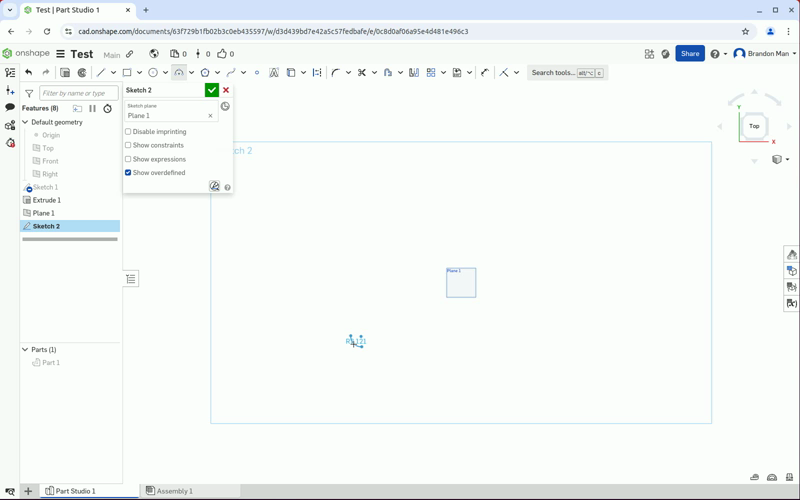
click(353, 343)
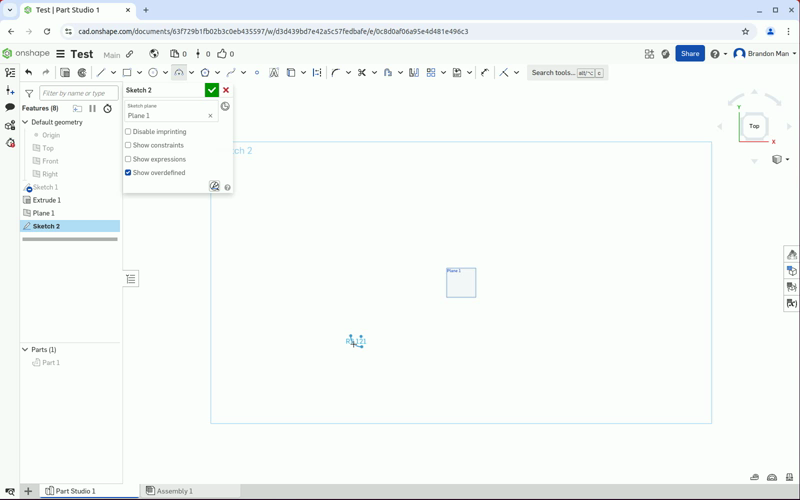
key_up(shift)
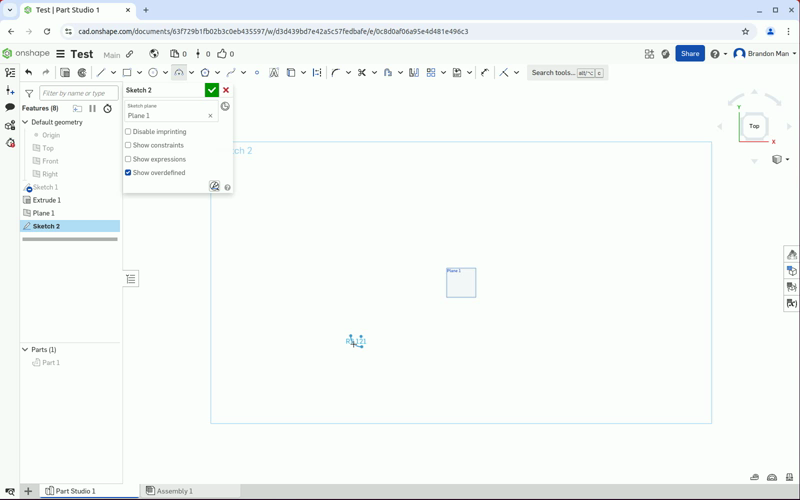
key(esc)
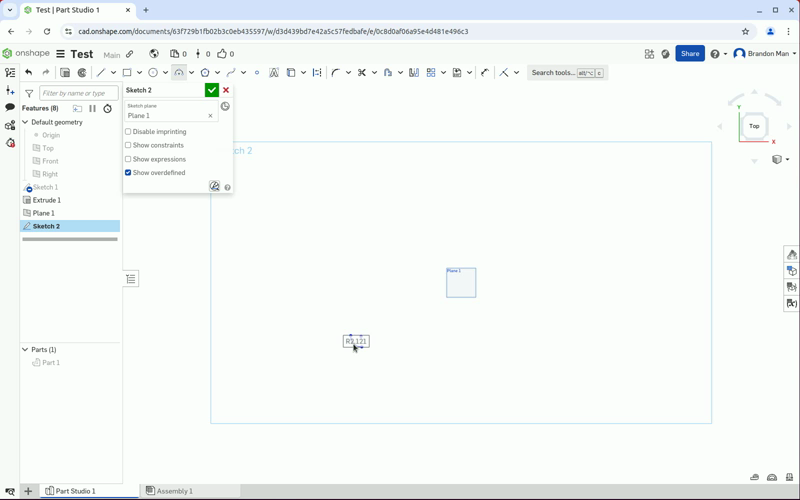
key(l)
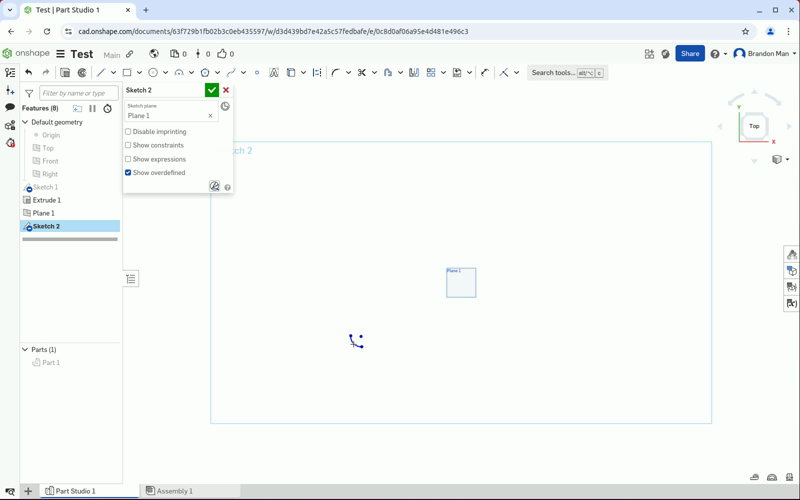
mouse_move(361, 346)
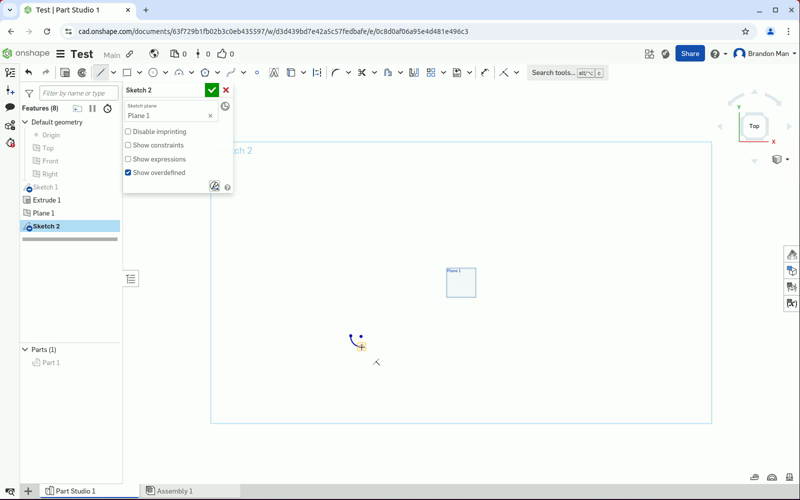
click(361, 346)
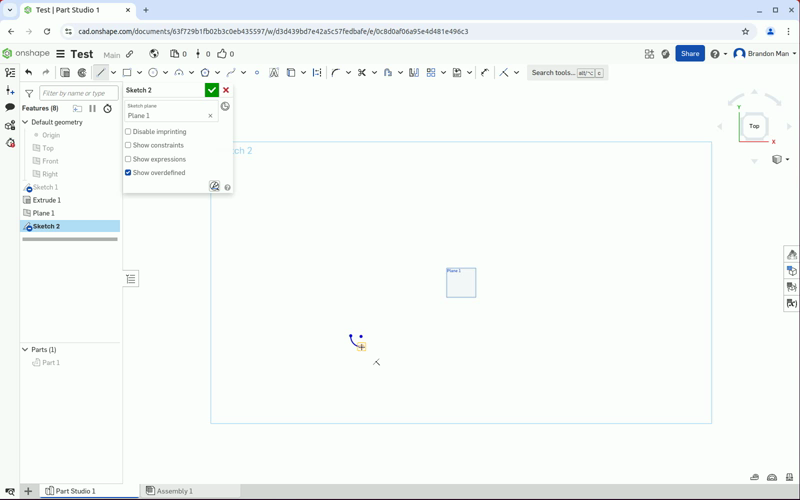
key_down(shift)
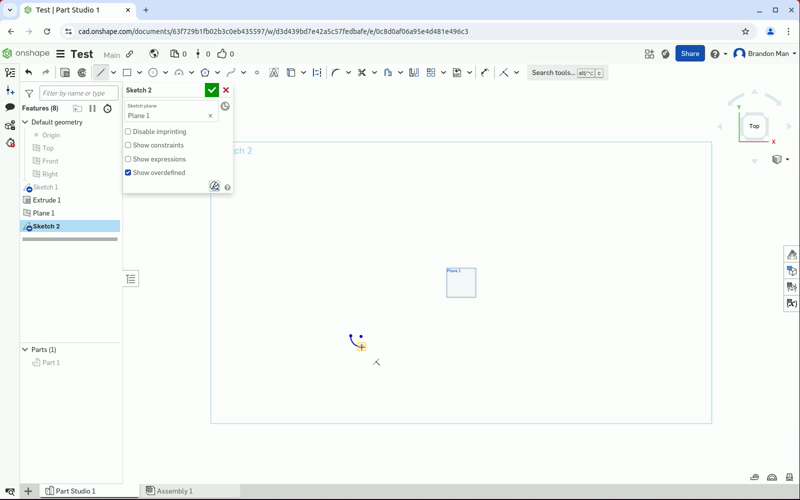
mouse_move(391, 346)
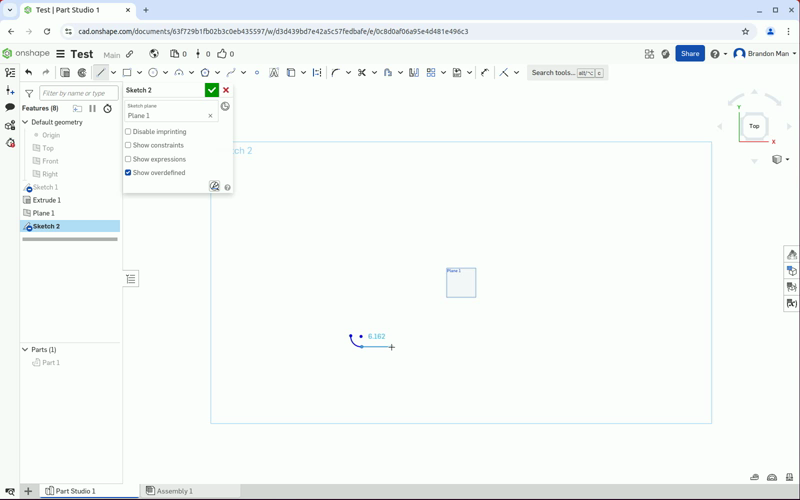
mouse_move(401, 346)
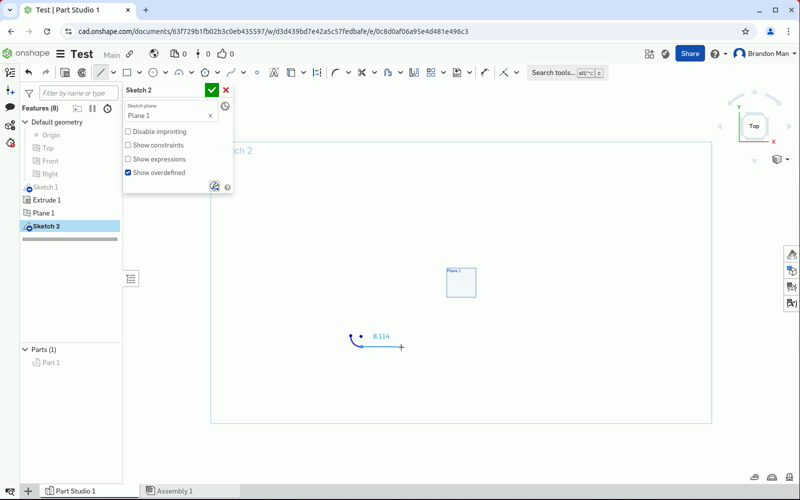
click(401, 346)
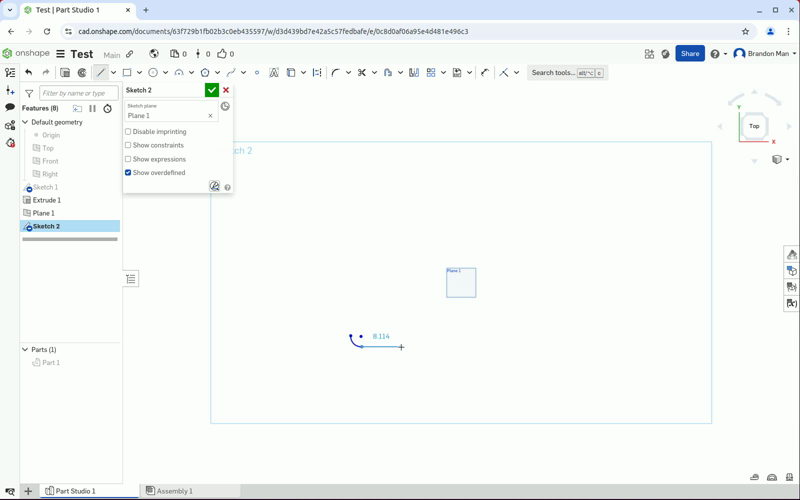
key_up(shift)
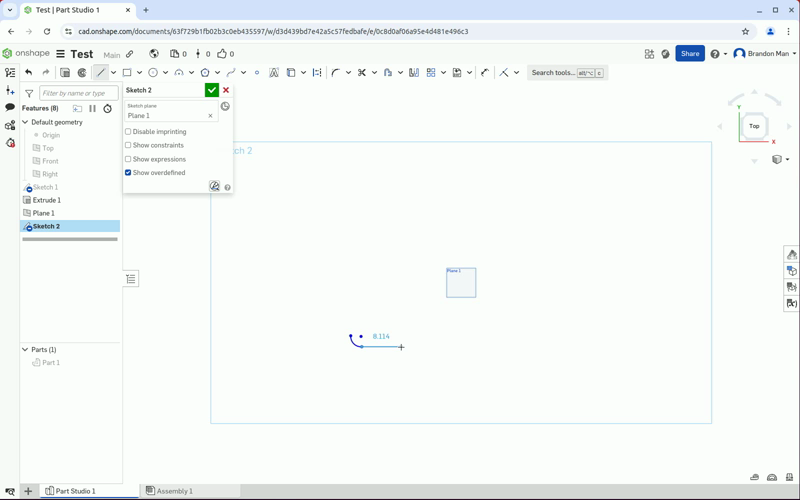
key_down(shift)
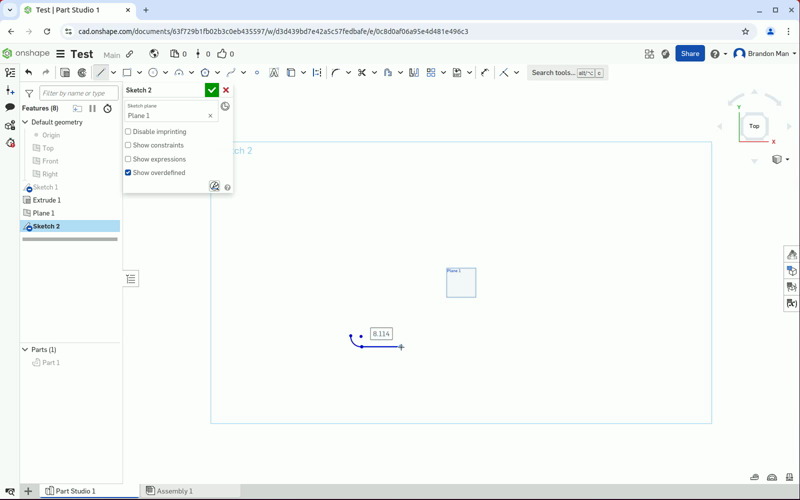
mouse_move(401, 218)
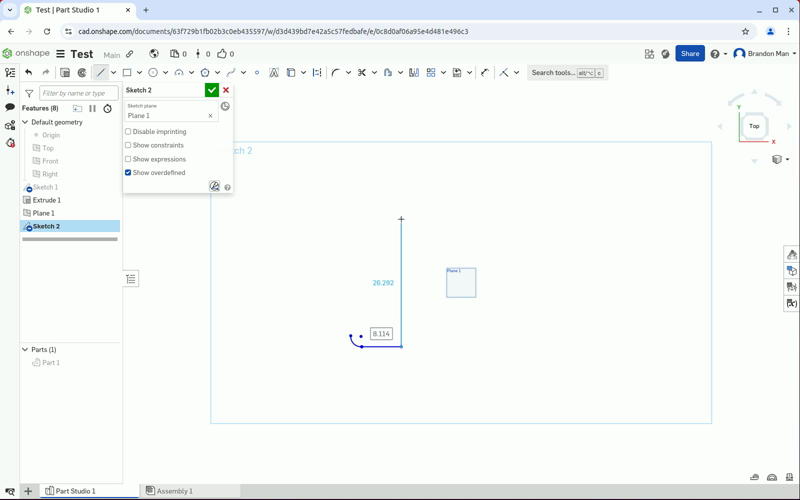
click(401, 218)
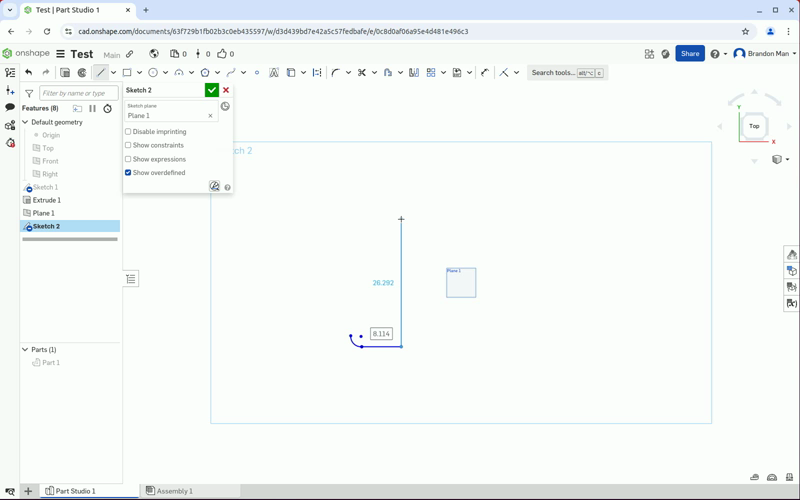
key_up(shift)
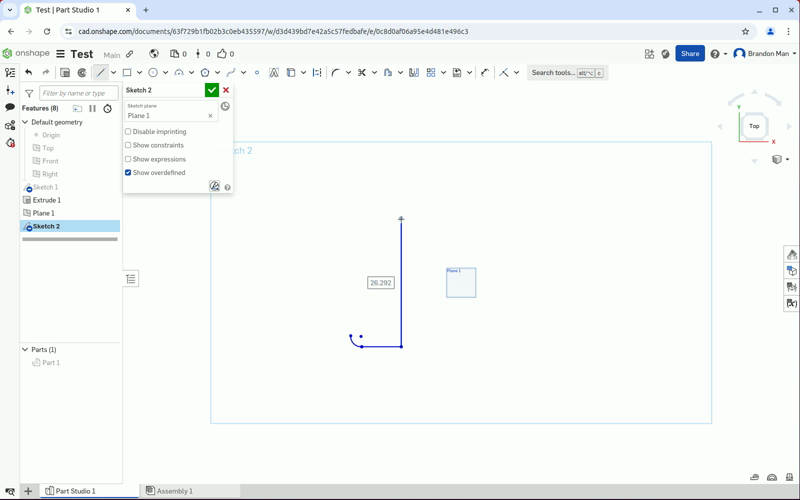
key_down(shift)
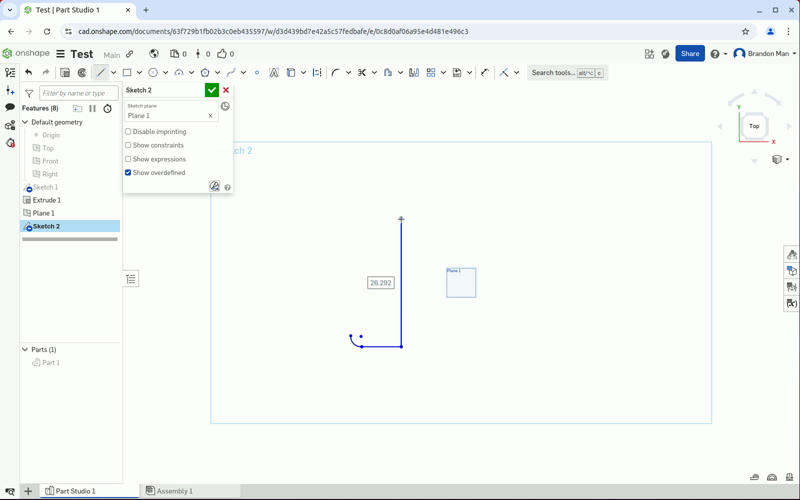
mouse_move(431, 218)
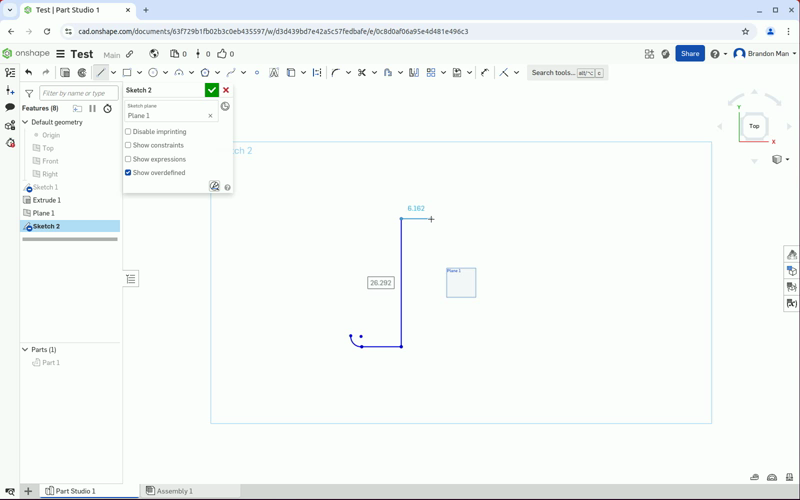
mouse_move(361, 218)
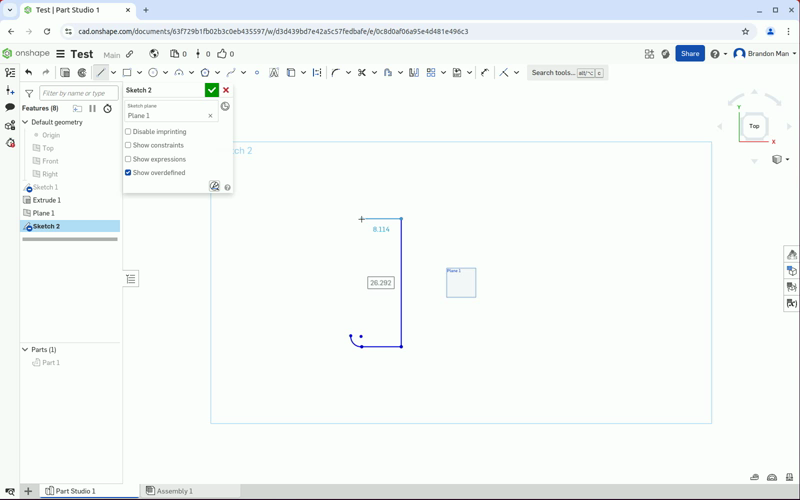
click(361, 218)
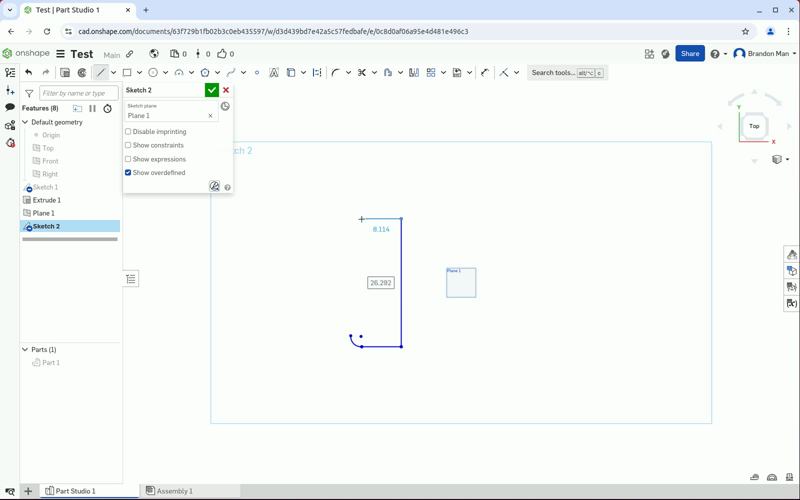
key_up(shift)
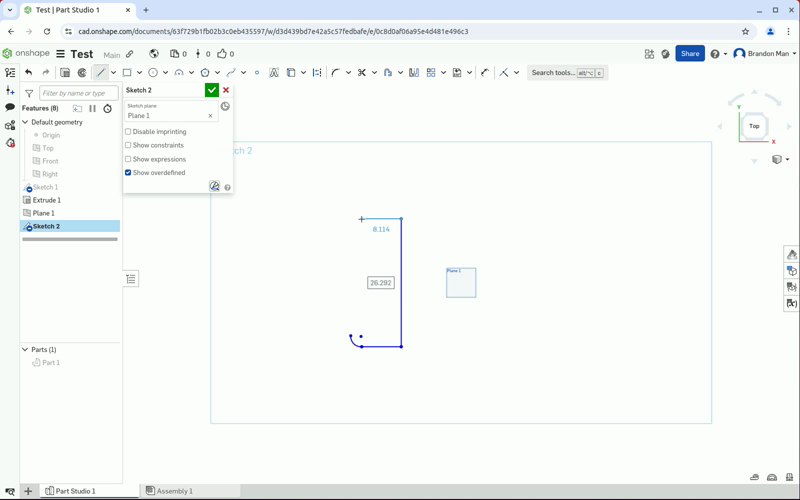
key(esc)
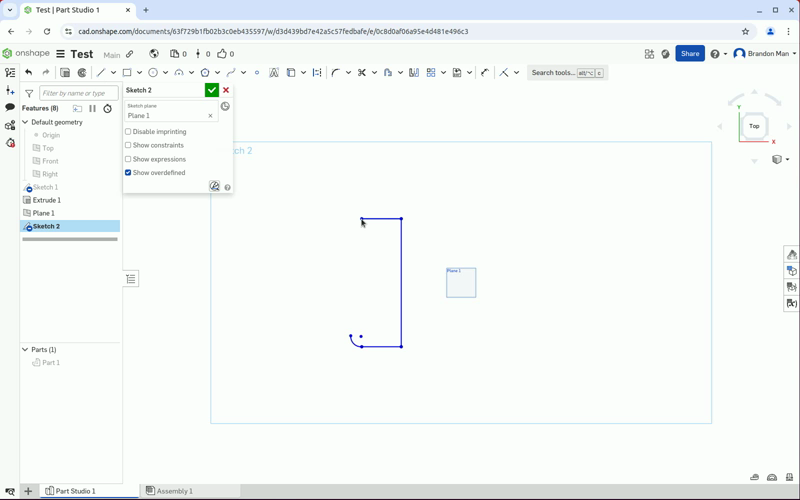
key(a)
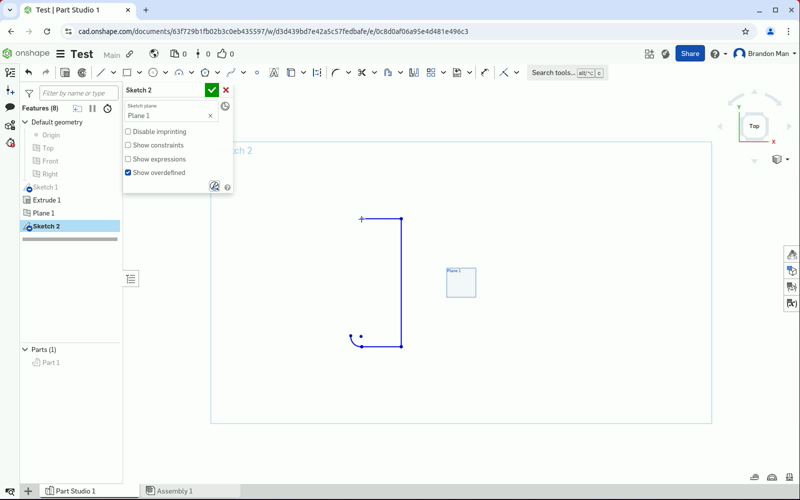
mouse_move(361, 218)
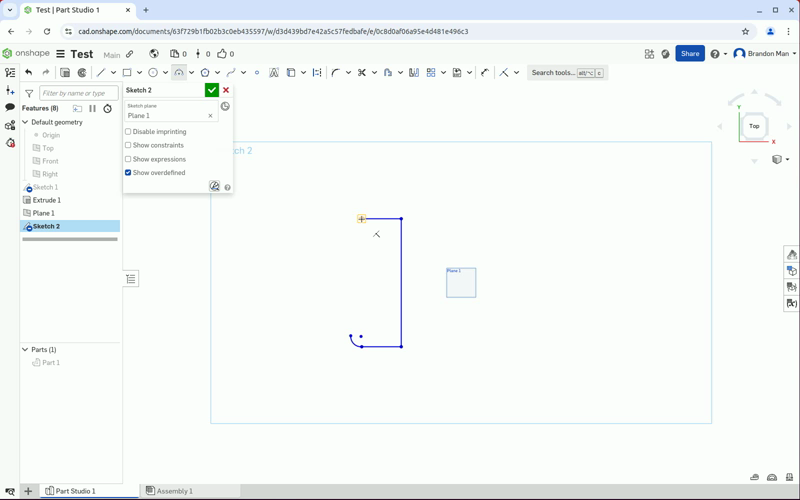
click(361, 218)
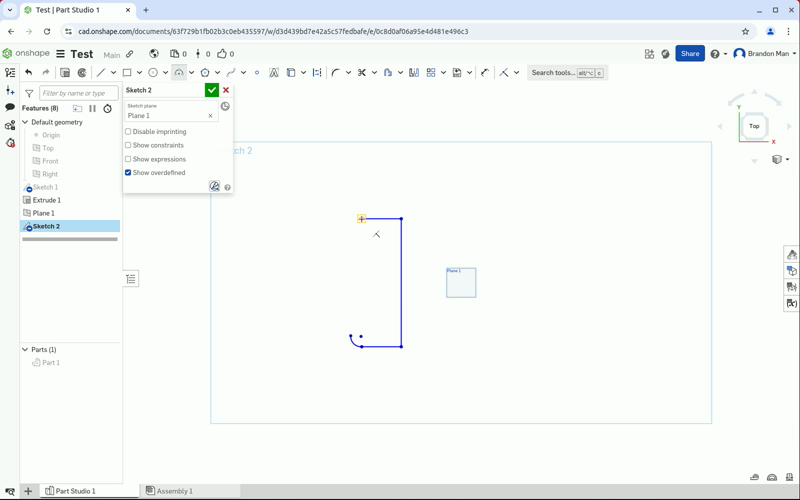
key_down(shift)
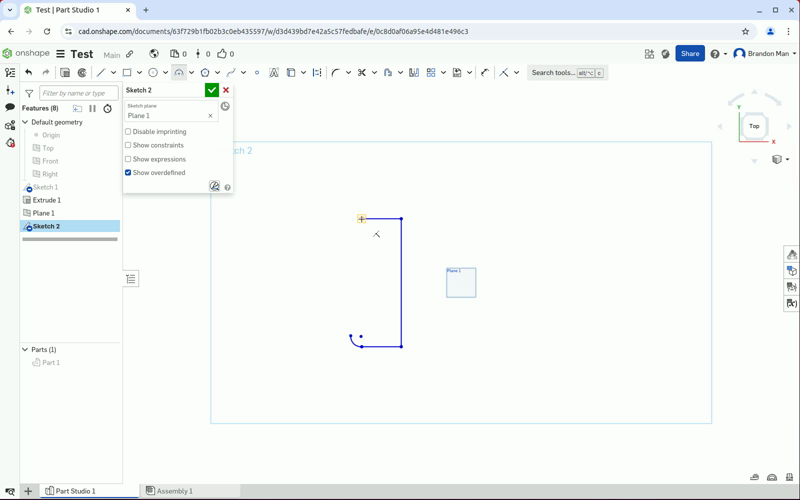
mouse_move(350, 229)
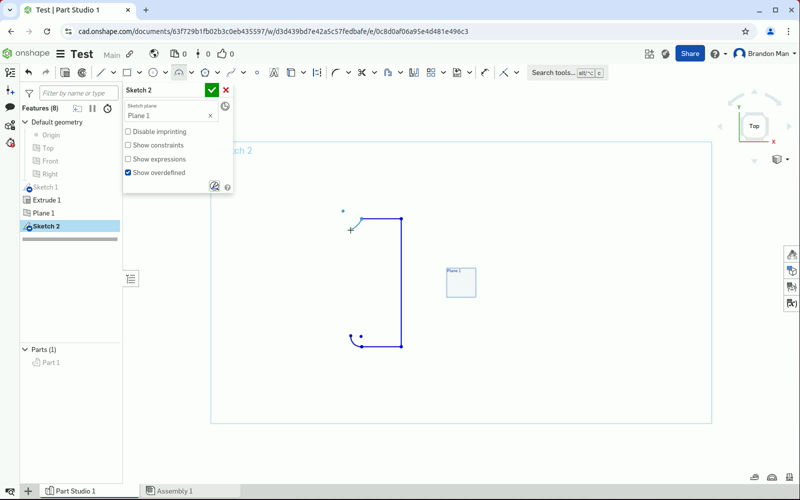
click(350, 229)
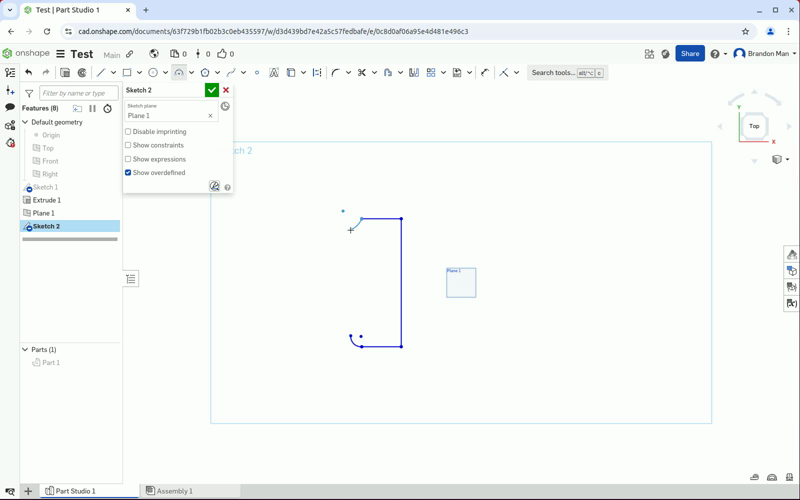
mouse_move(353, 221)
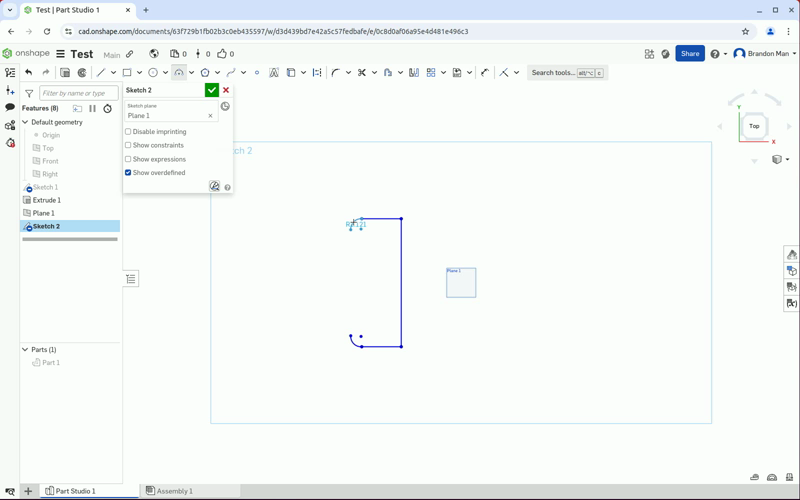
click(353, 221)
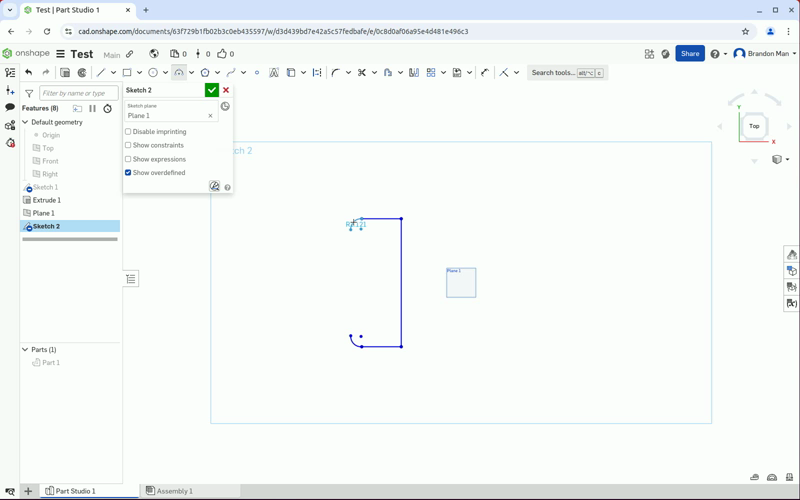
key_up(shift)
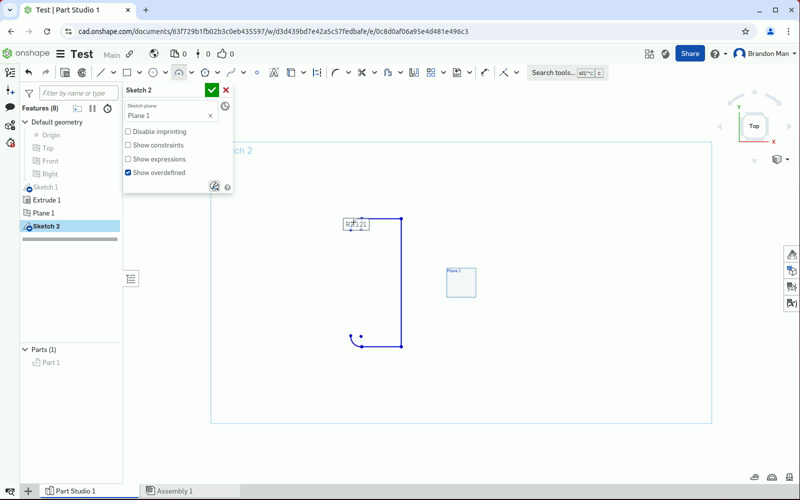
key(esc)
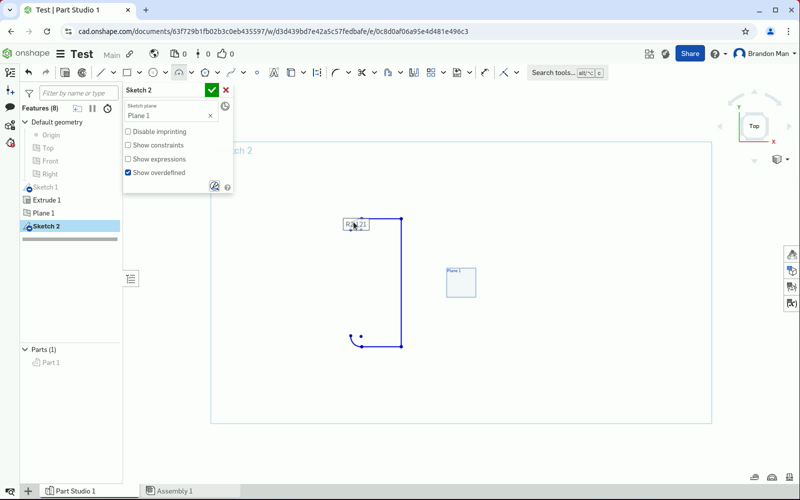
key(l)
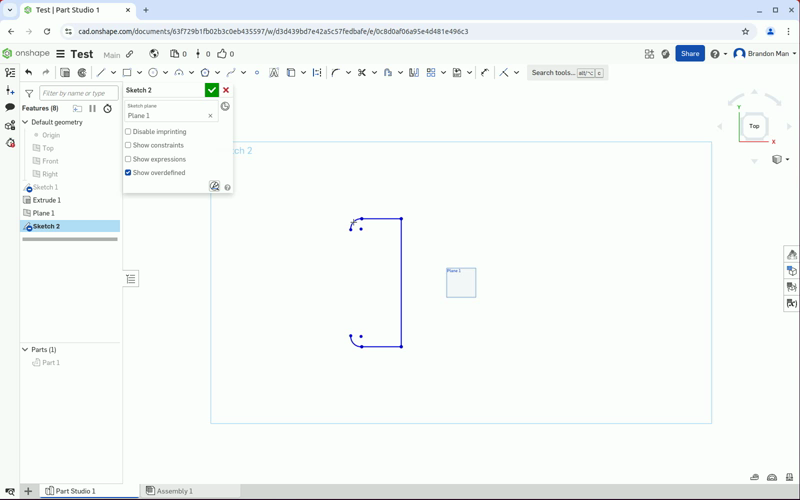
mouse_move(350, 229)
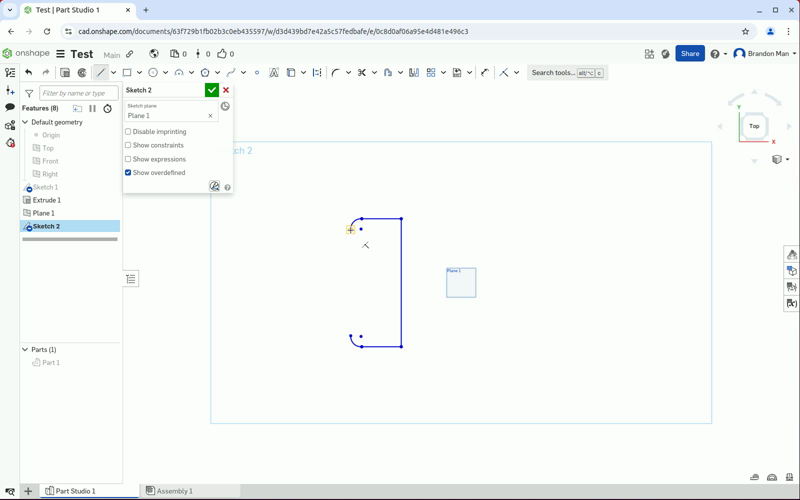
click(350, 229)
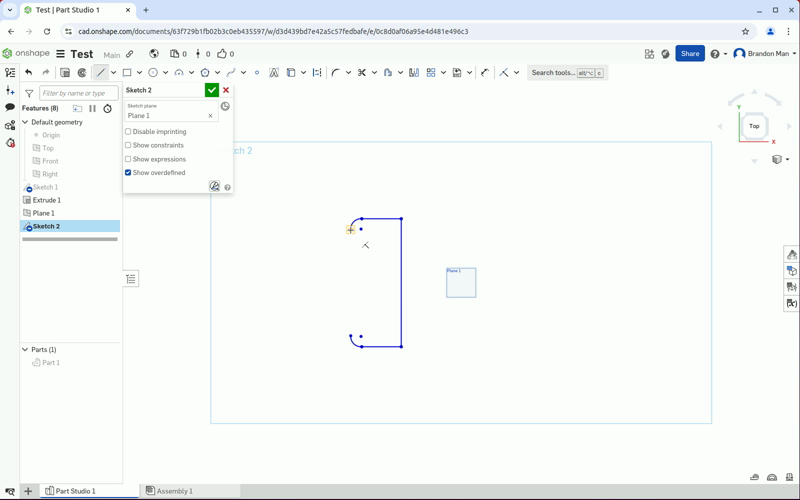
key_down(shift)
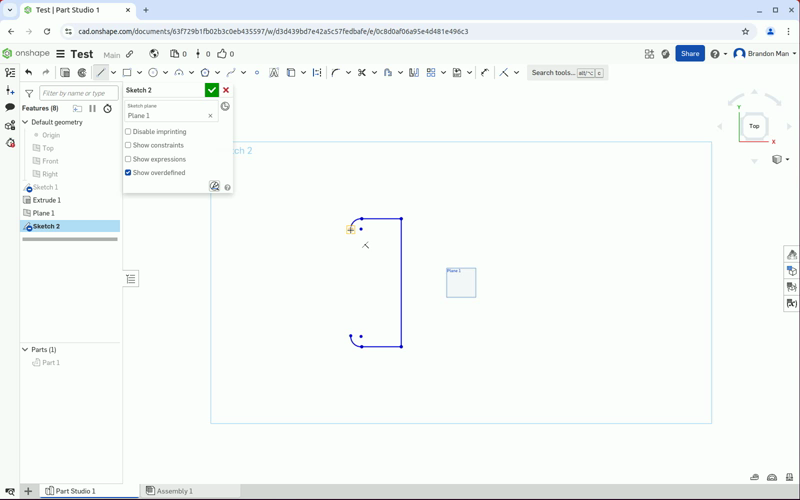
mouse_move(350, 335)
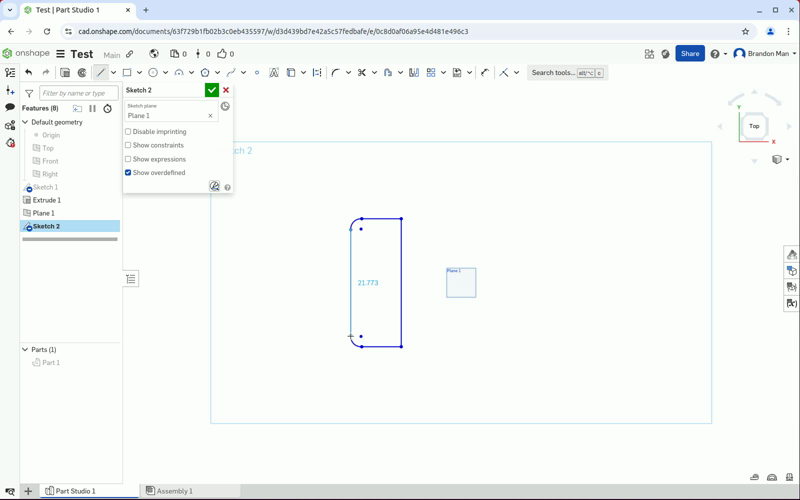
key_up(shift)
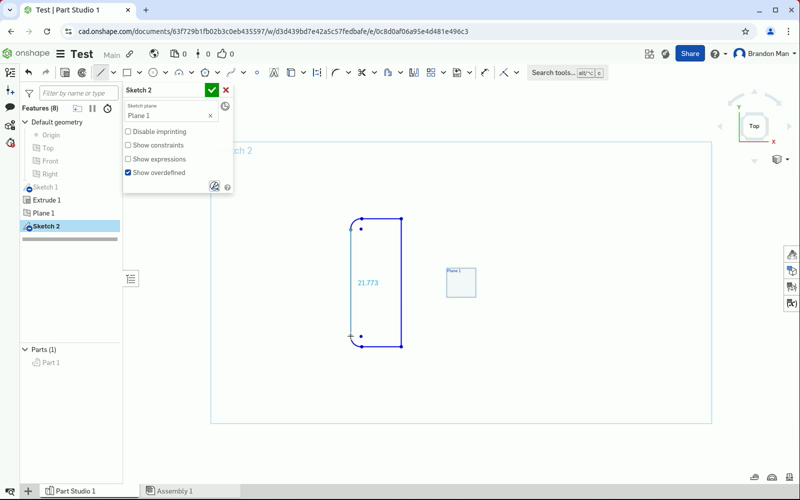
click(350, 335)
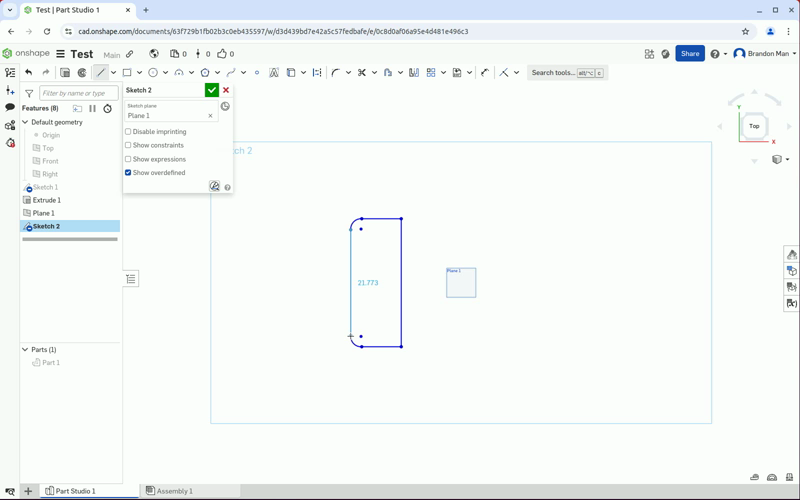
key(esc)
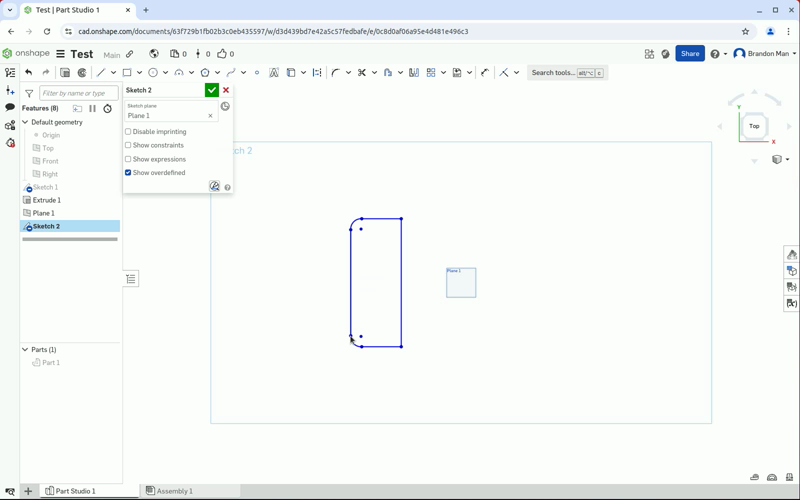
mouse_move(370, 245)
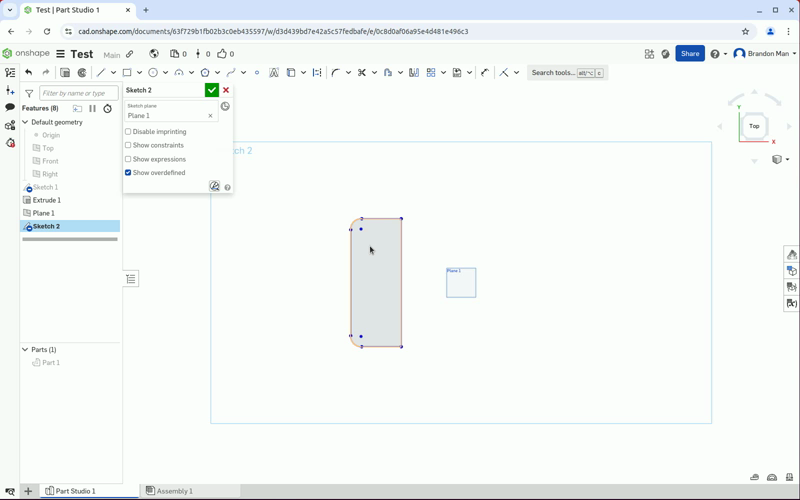
click(370, 245)
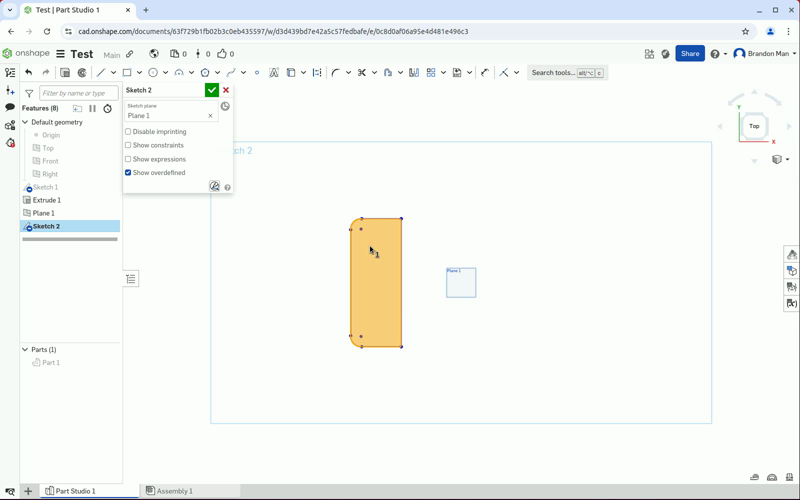
mouse_move(73, 352)
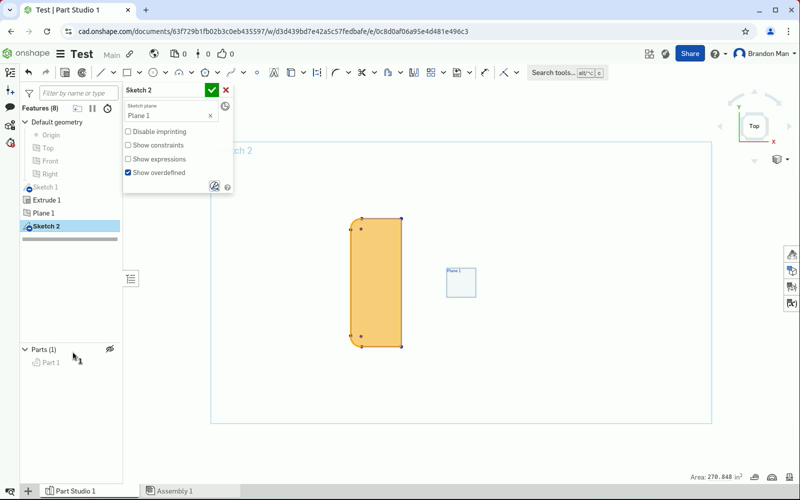
key(shift+y)
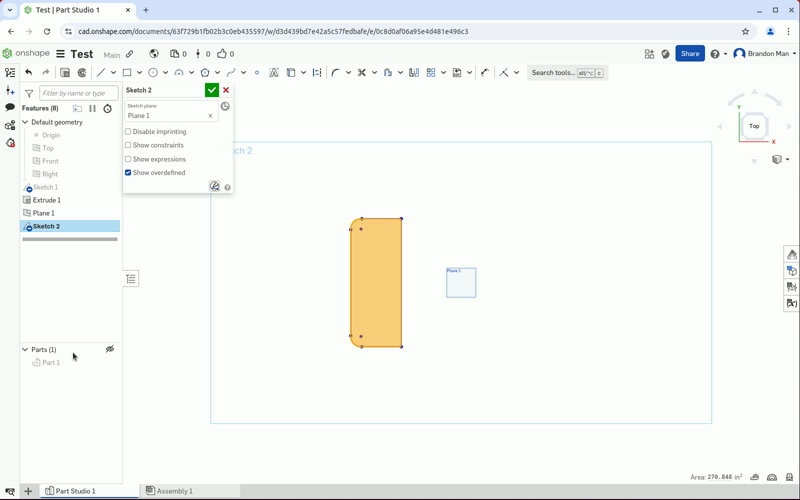
key(shift+e)
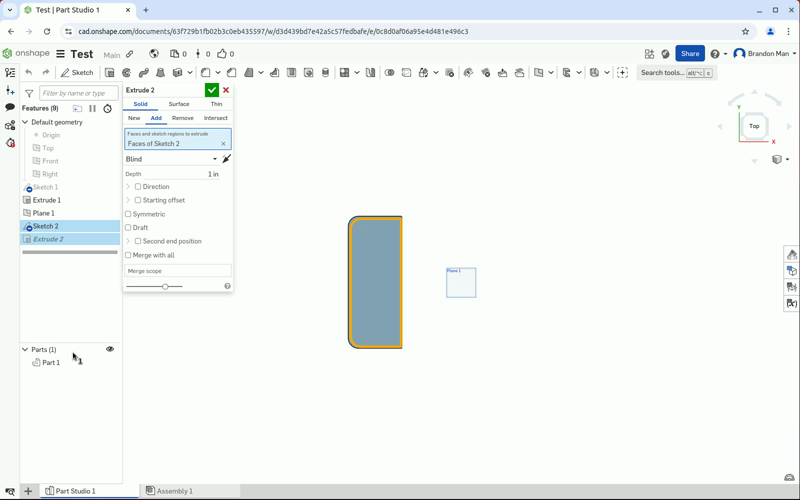
mouse_move(143, 106)
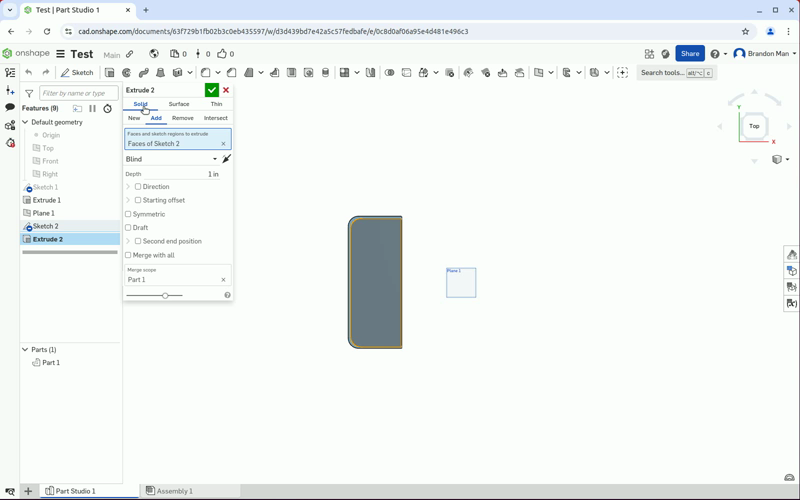
click(143, 106)
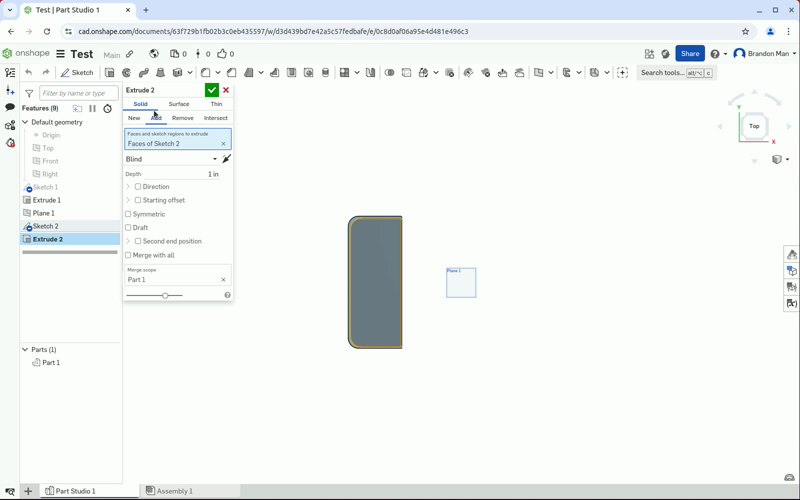
mouse_move(186, 120)
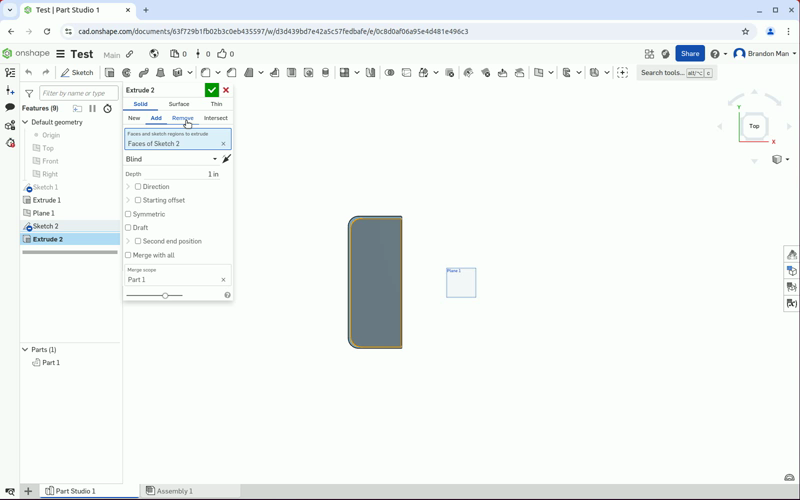
click(186, 120)
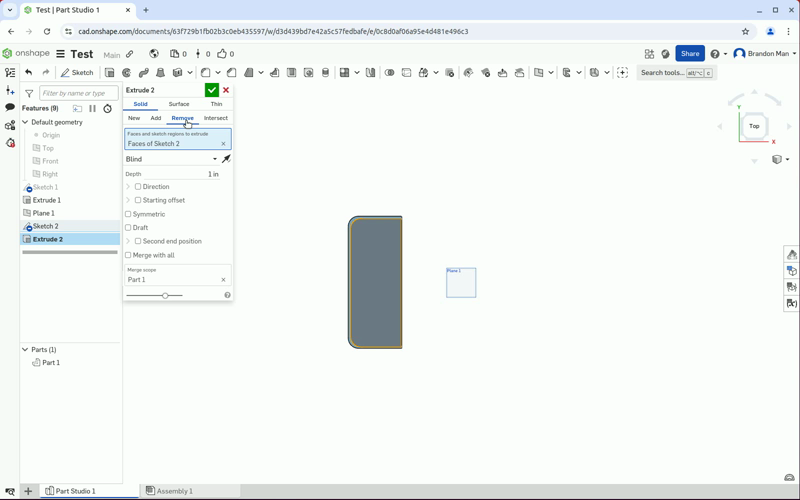
key(tab, 4)
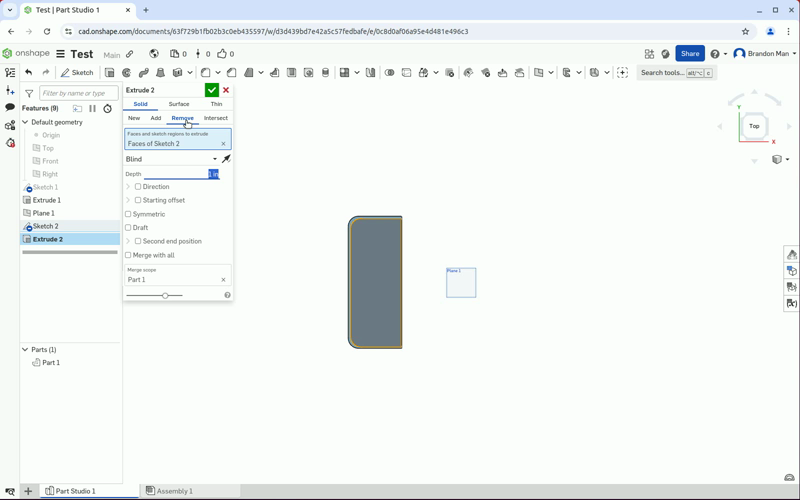
text(0.722)
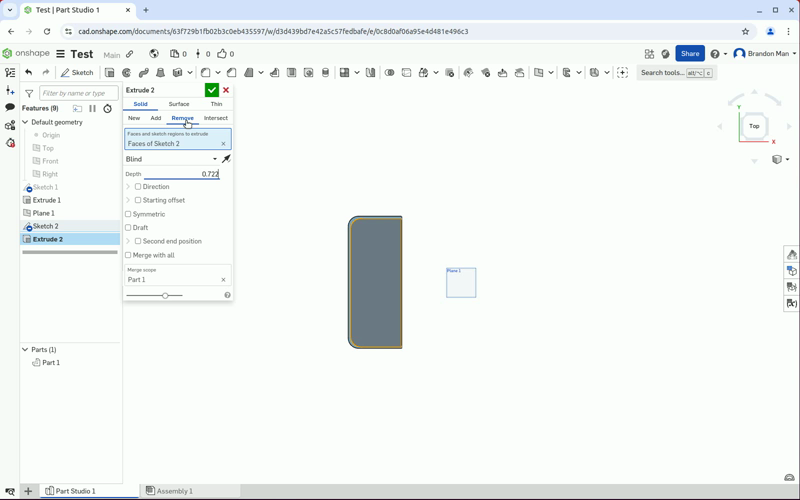
key(tab, 6)
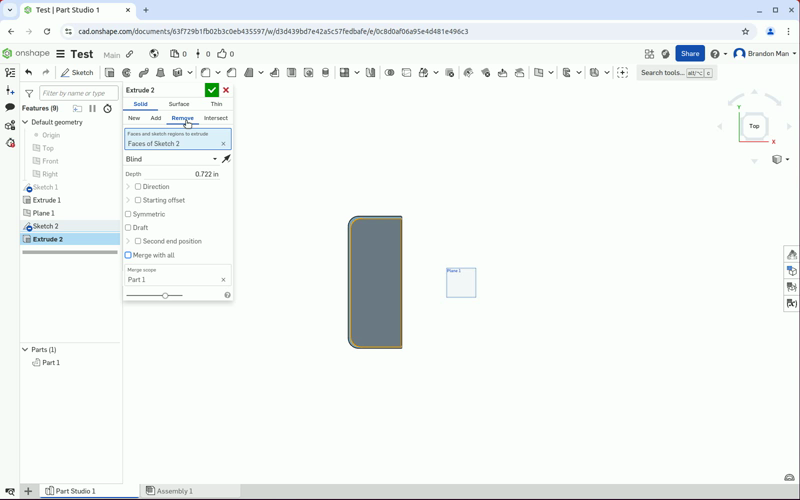
key(space)
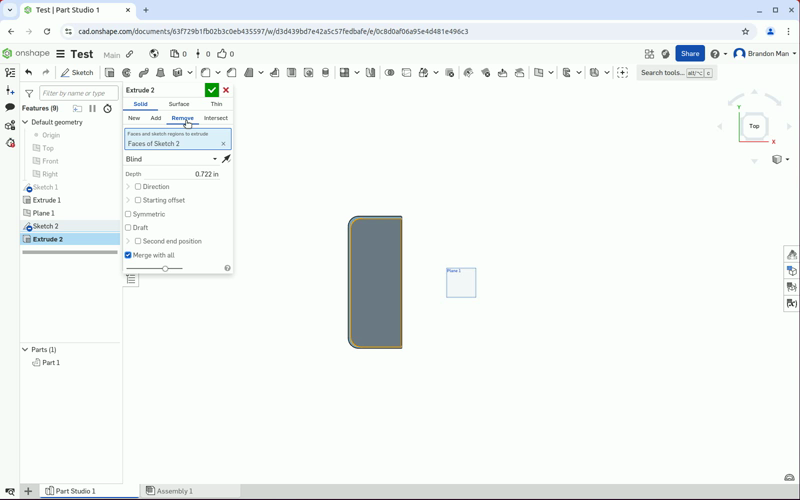
key(enter)
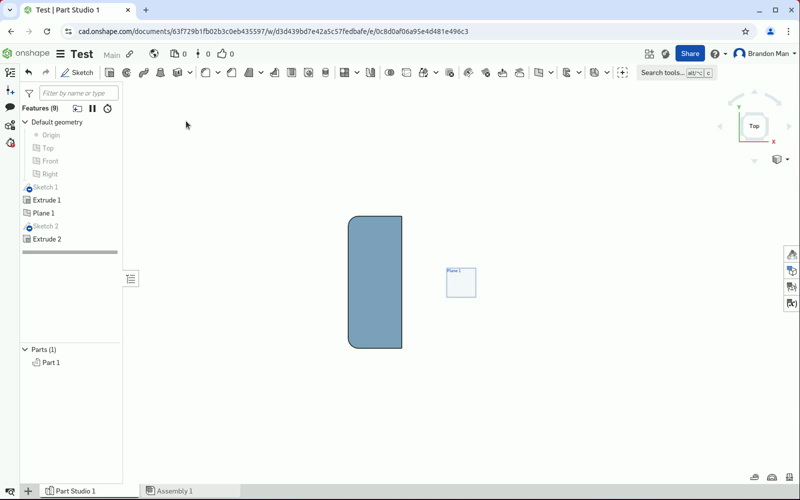
key(shift+h)
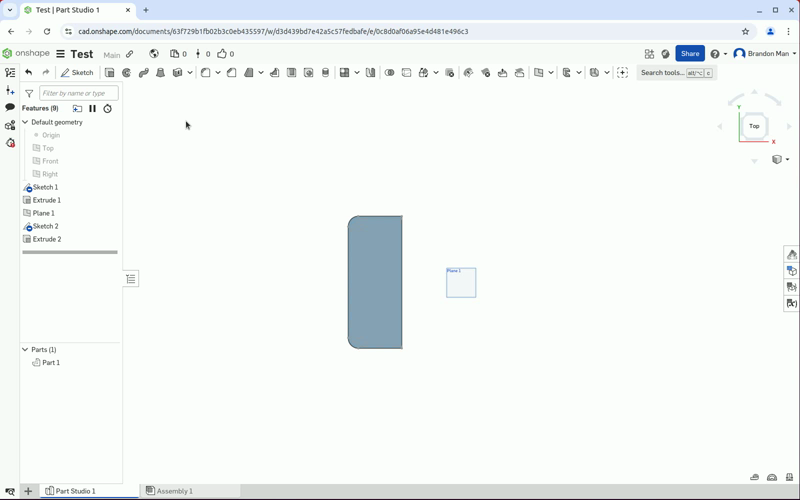
key(shift+h)
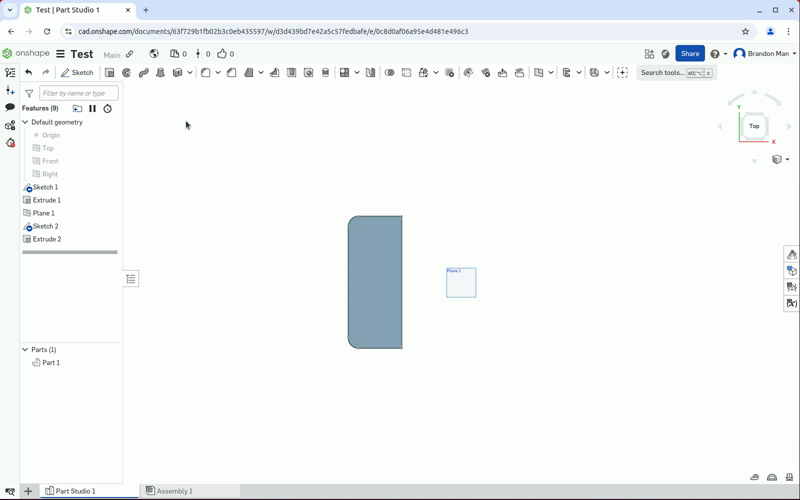
key(shift+7)
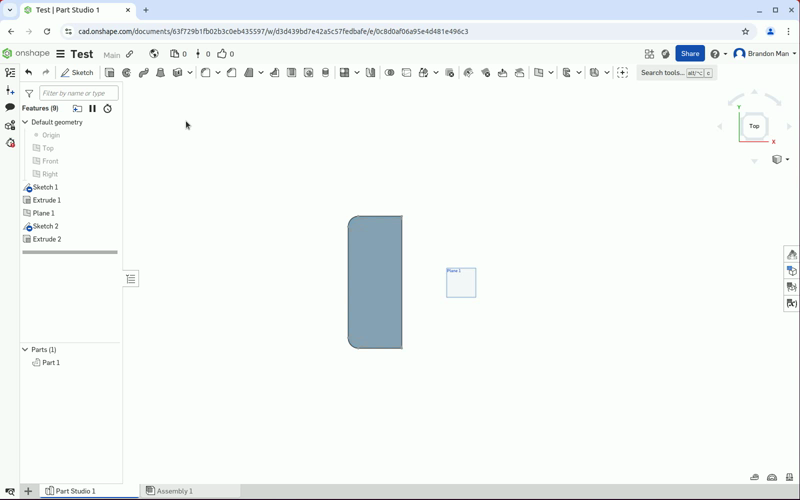
key(up, 3)
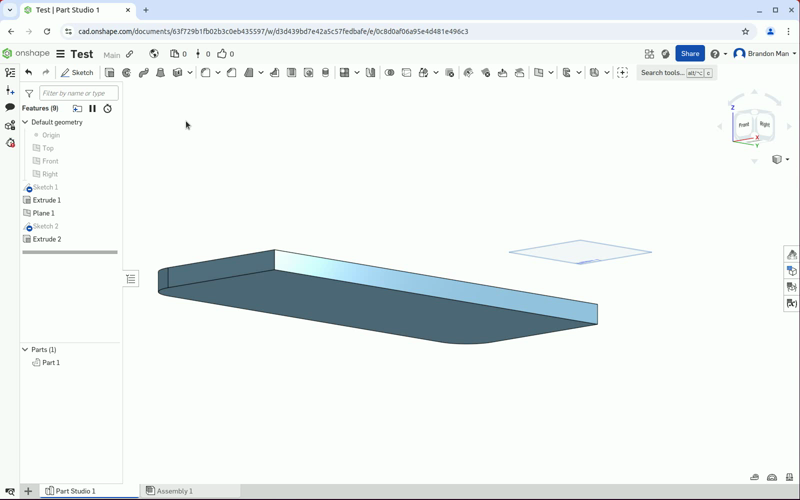
key(left, 3)
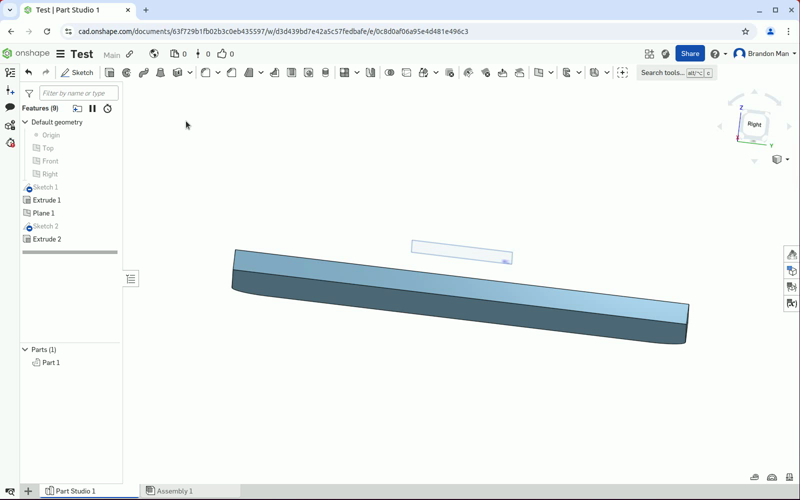
key(right, 3)
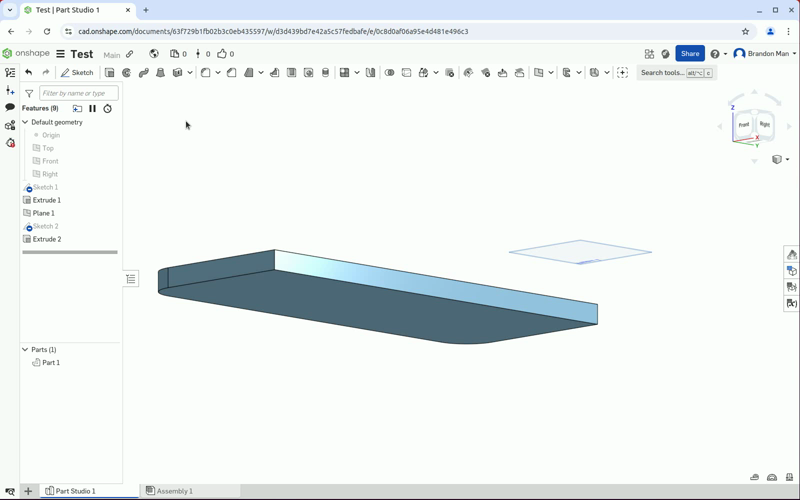
key(down, 3)
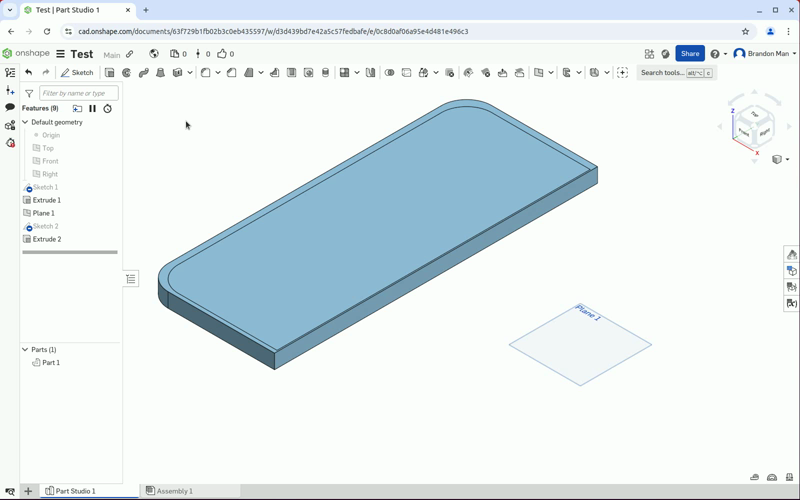
mouse_move(73, 189)
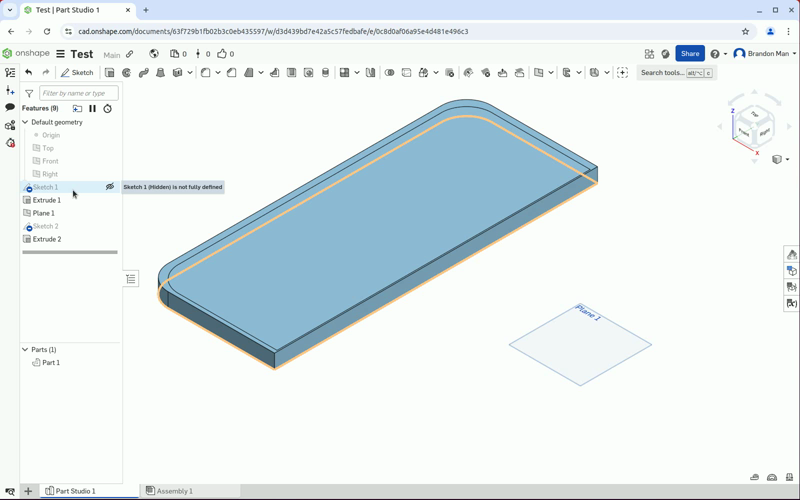
click(73, 189)